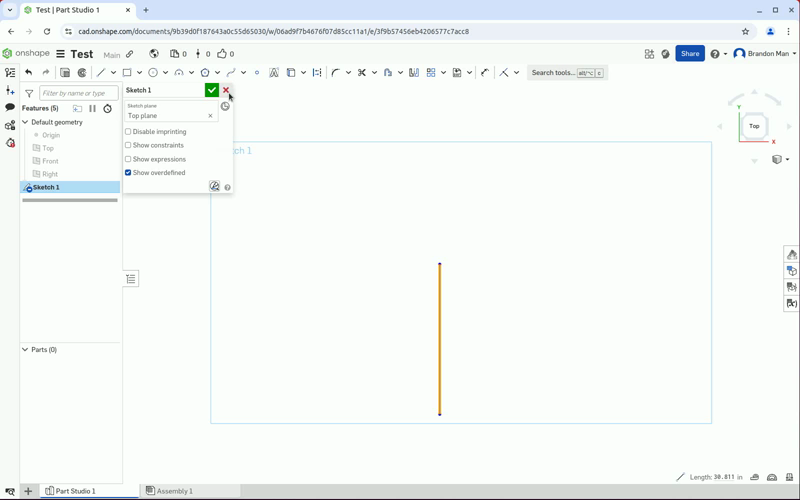
key(shift+h)
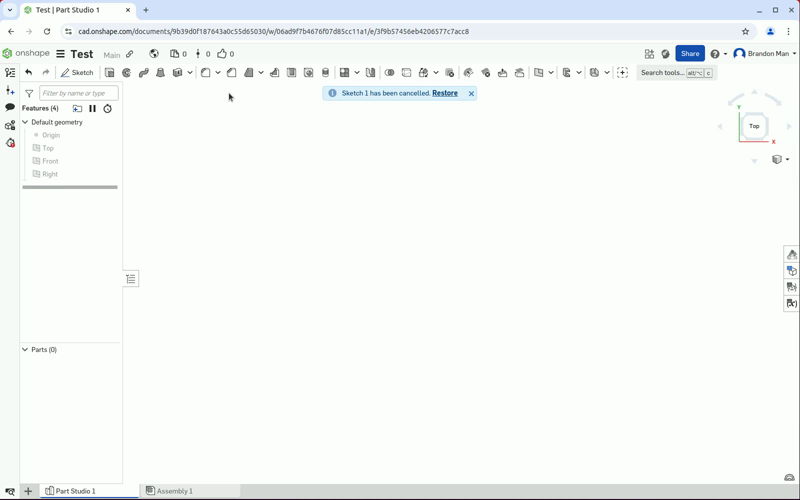
mouse_move(73, 352)
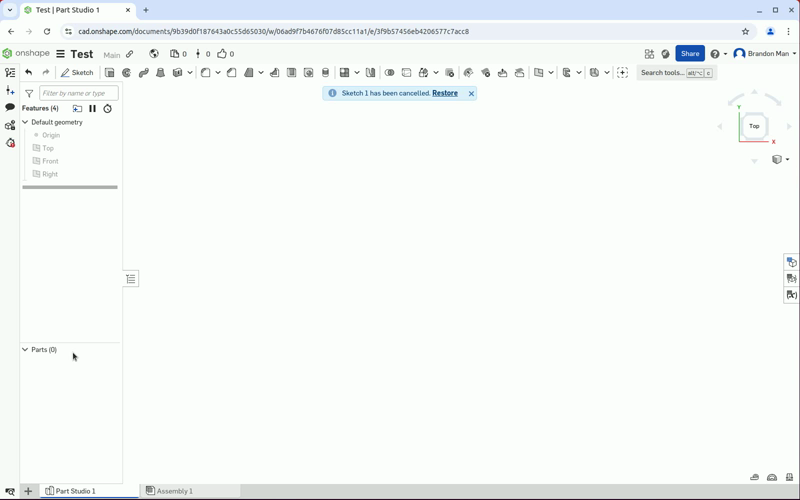
key(y)
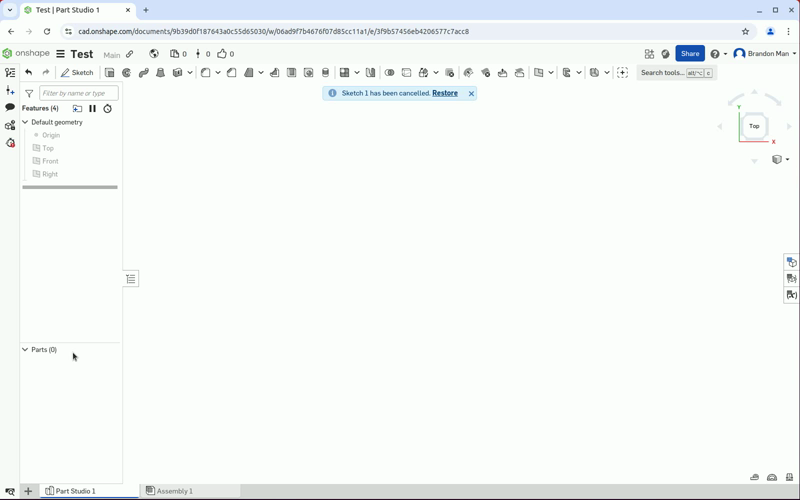
key(shift+p)
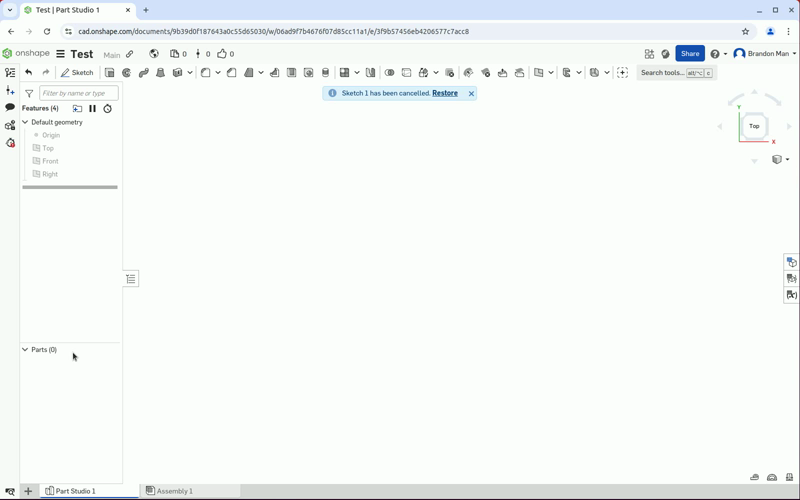
key(space)
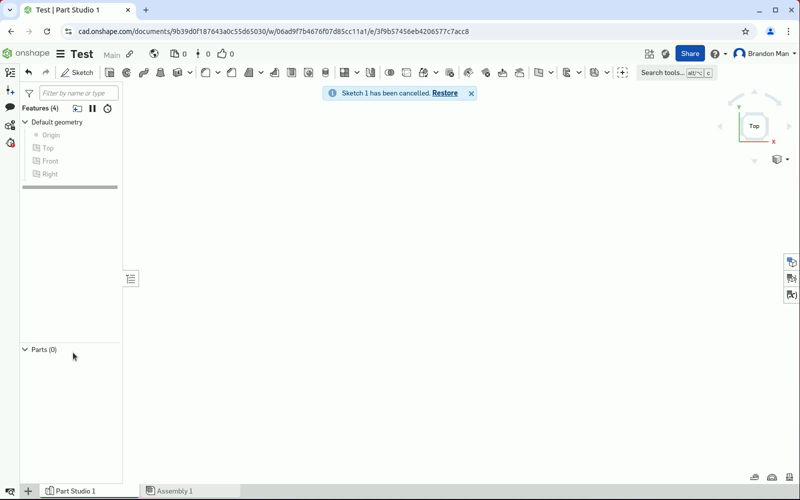
key_down(shift)
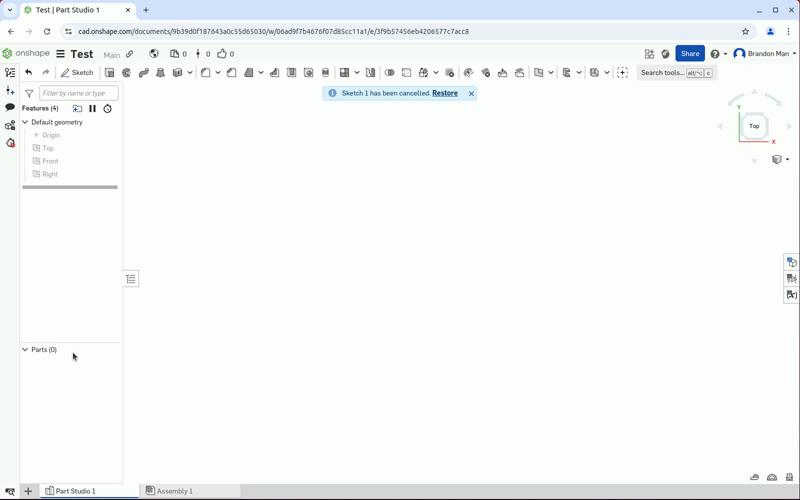
key(up)
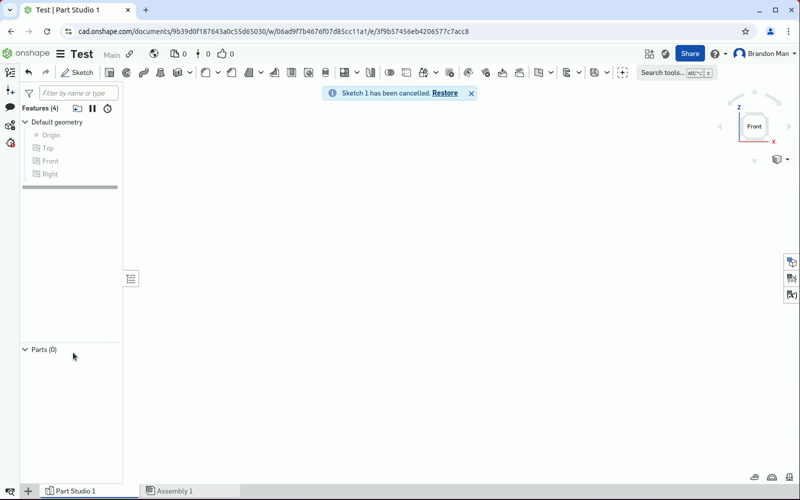
key_up(shift)
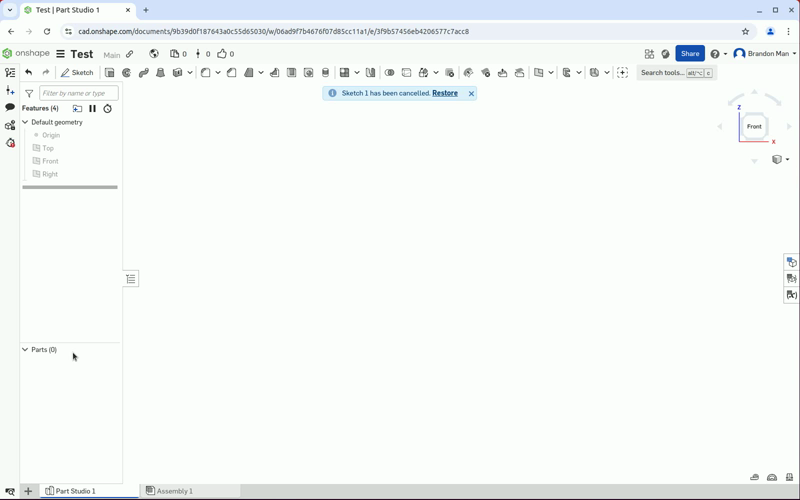
key(space)
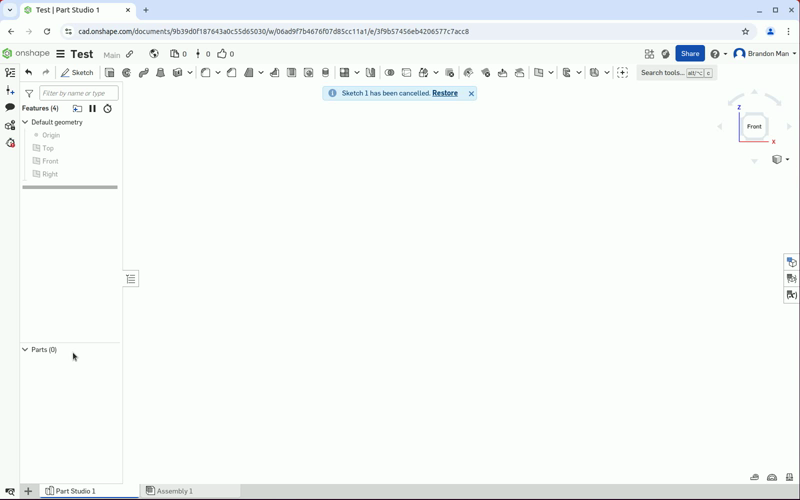
key_down(shift)
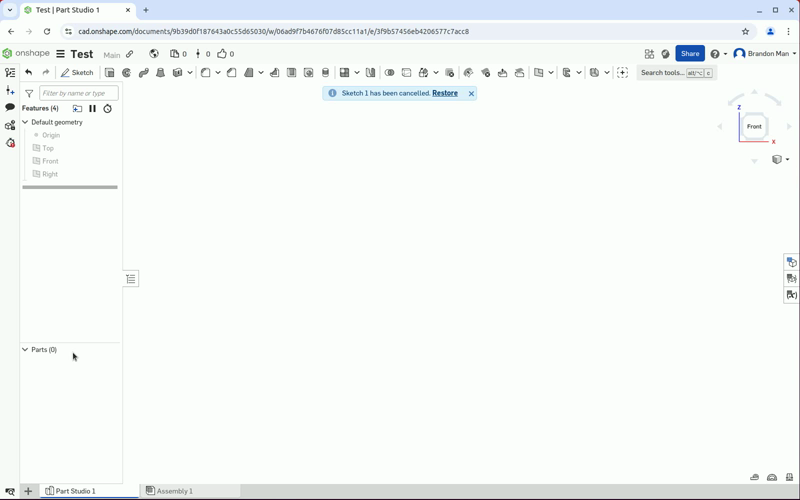
key(left)
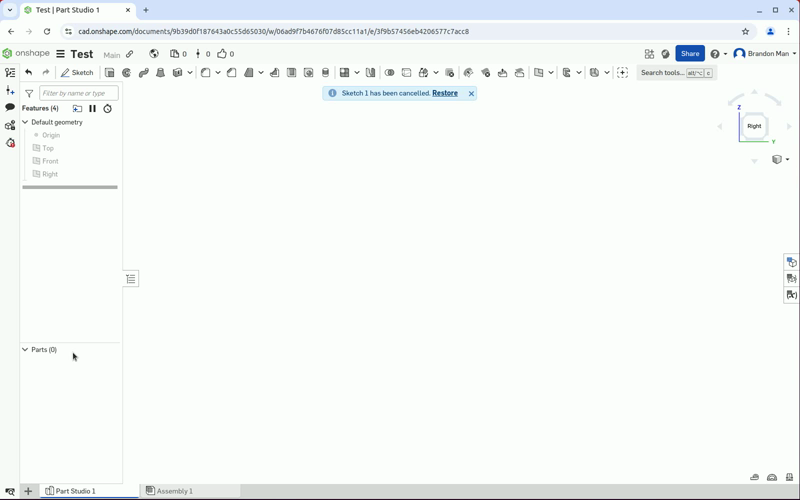
key_up(shift)
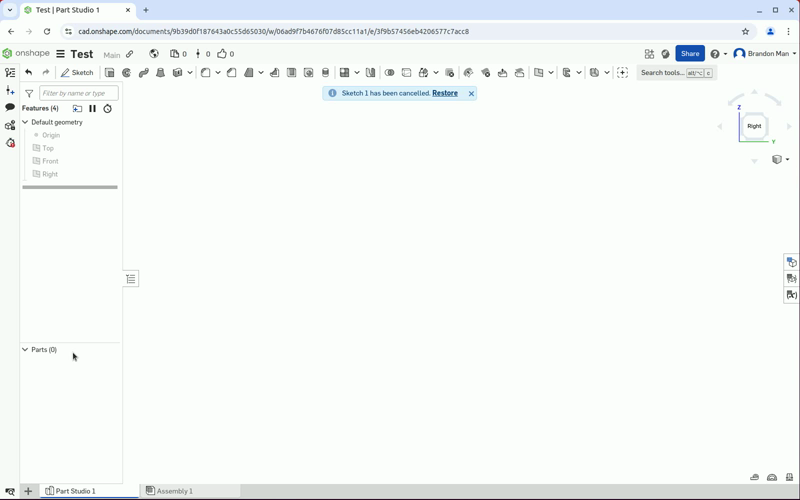
mouse_move(73, 352)
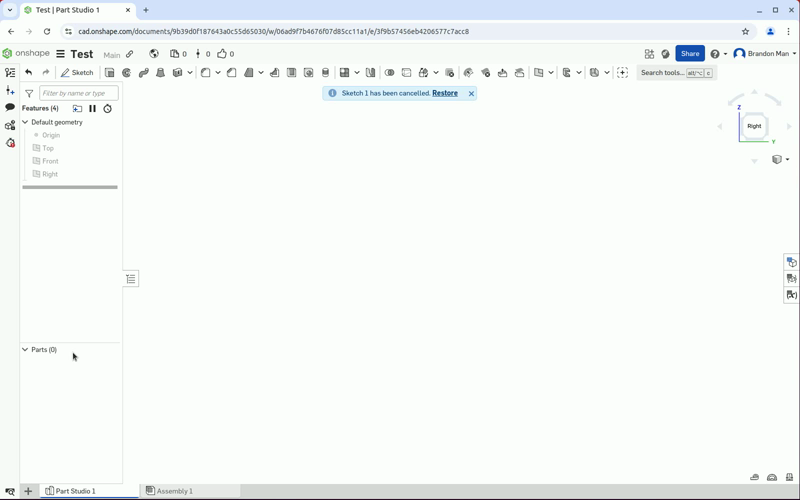
key(shift+y)
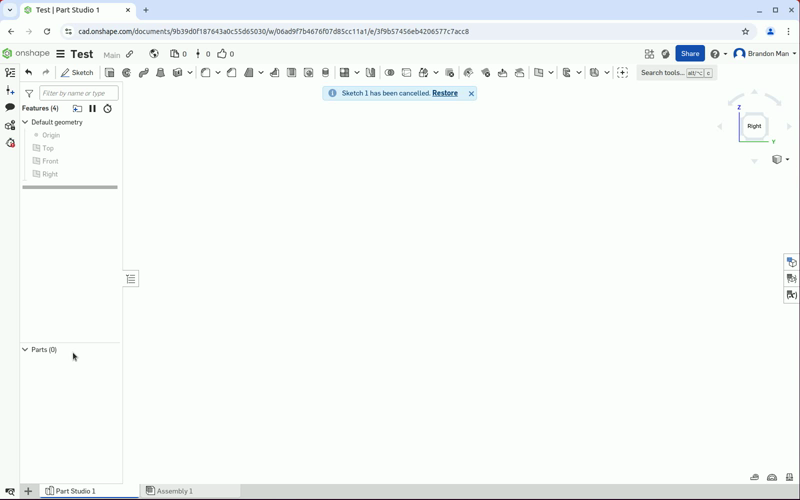
key(shift+s)
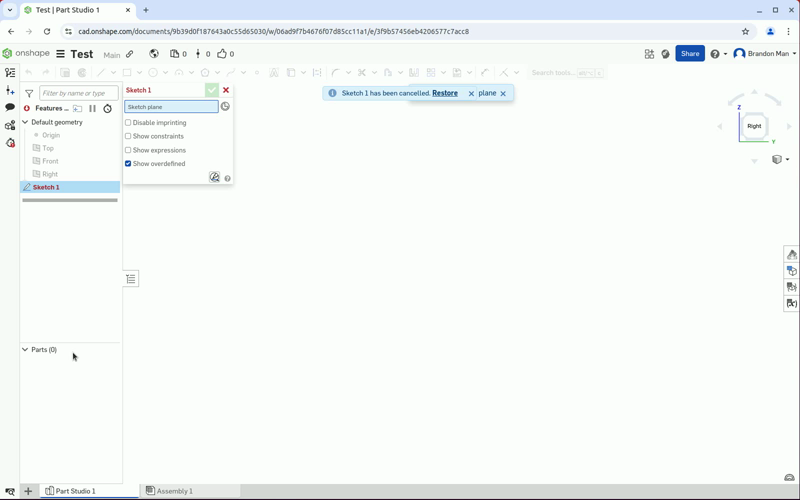
mouse_move(73, 176)
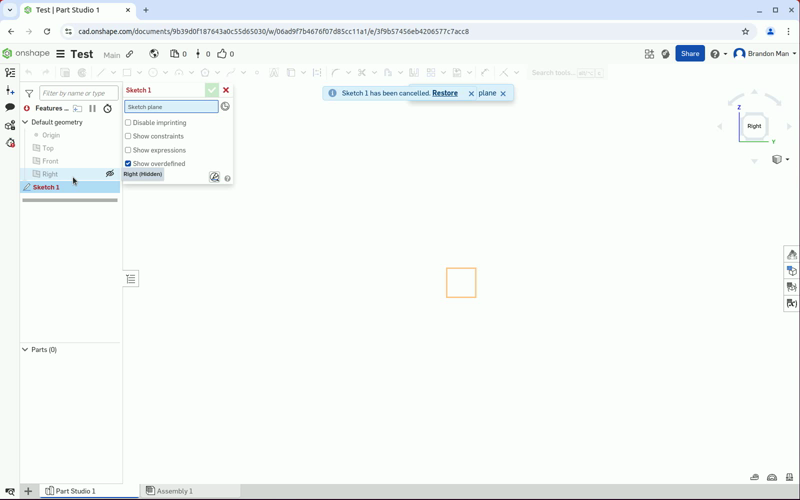
click(73, 176)
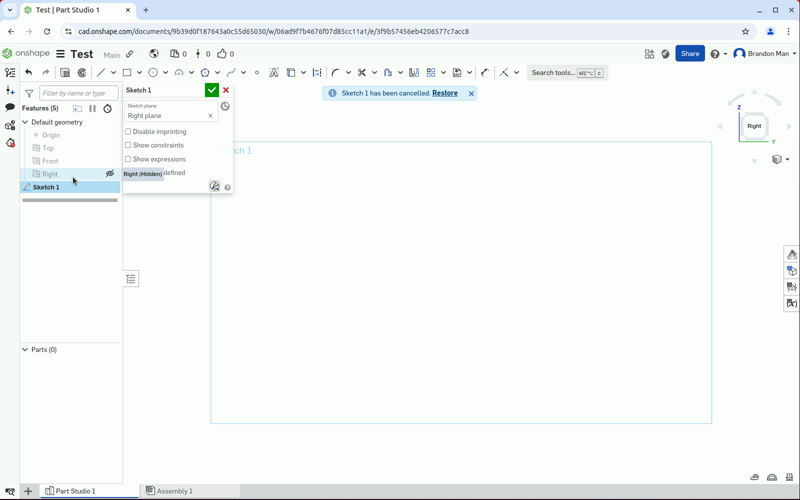
mouse_move(73, 352)
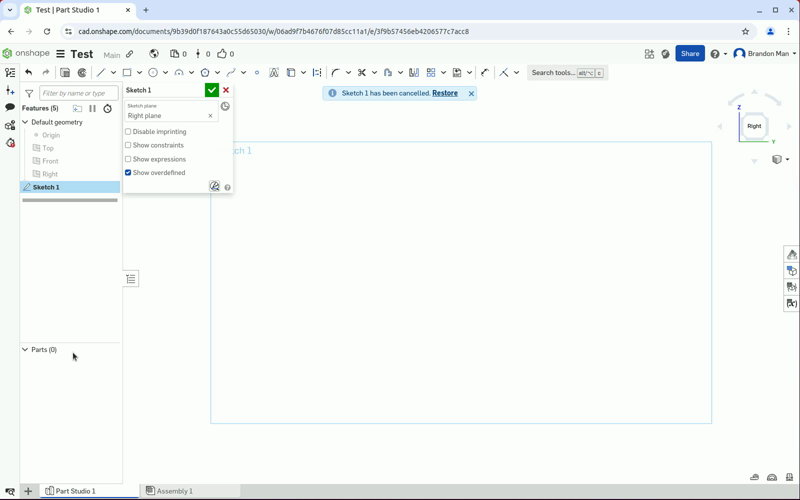
key(y)
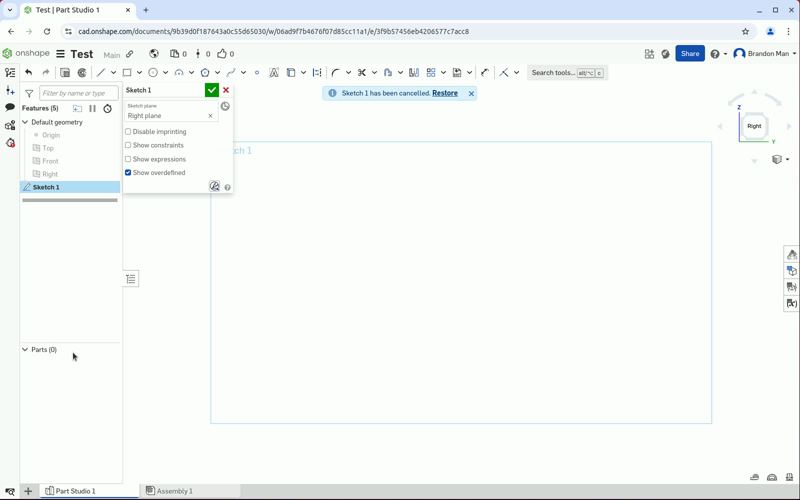
key(l)
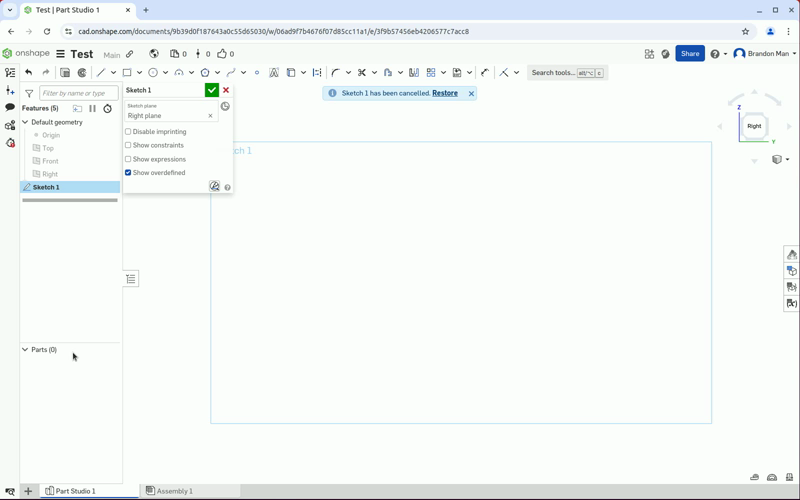
key_down(shift)
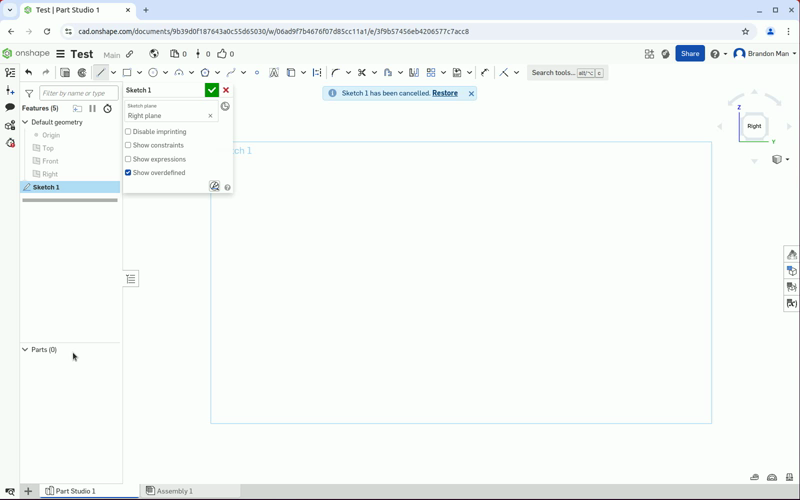
mouse_move(348, 307)
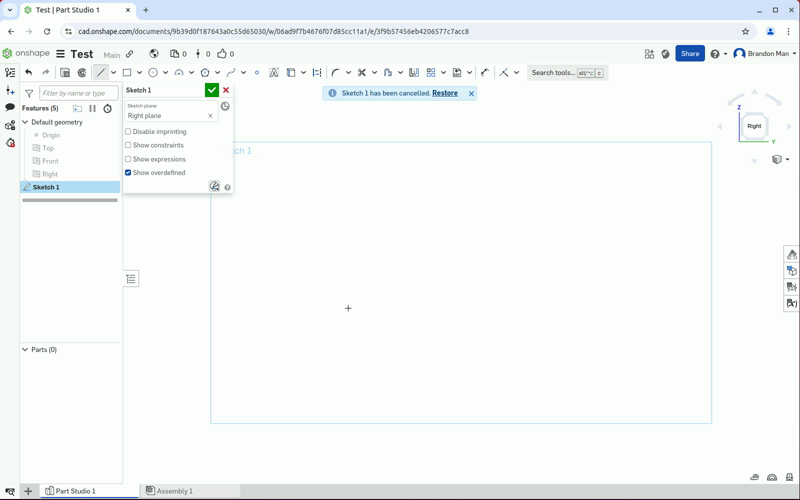
click(348, 307)
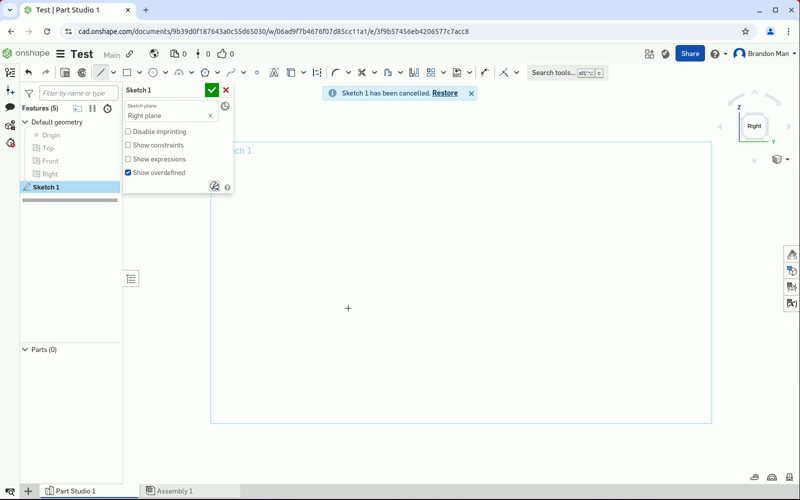
key_up(shift)
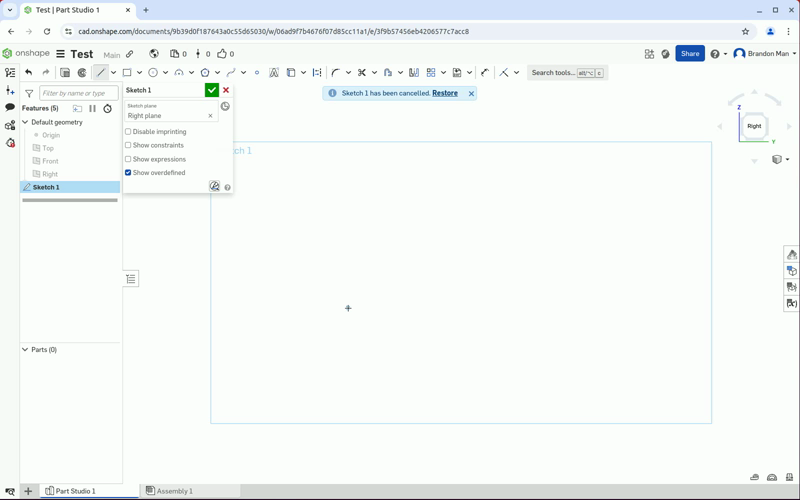
key_down(shift)
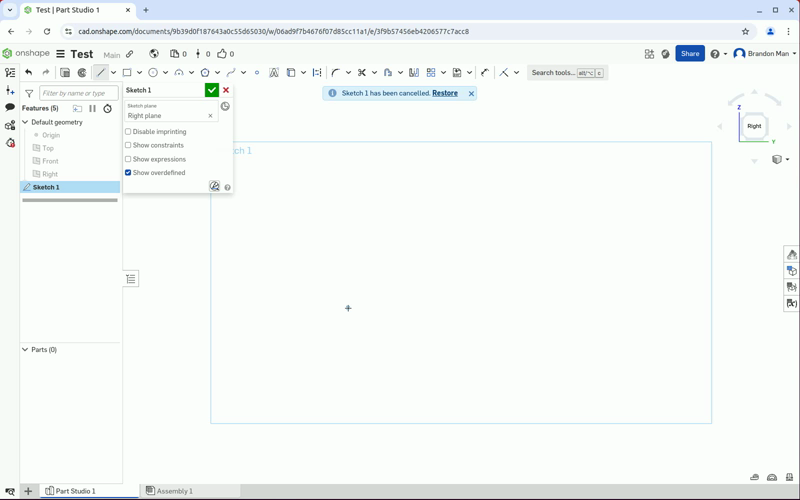
mouse_move(572, 307)
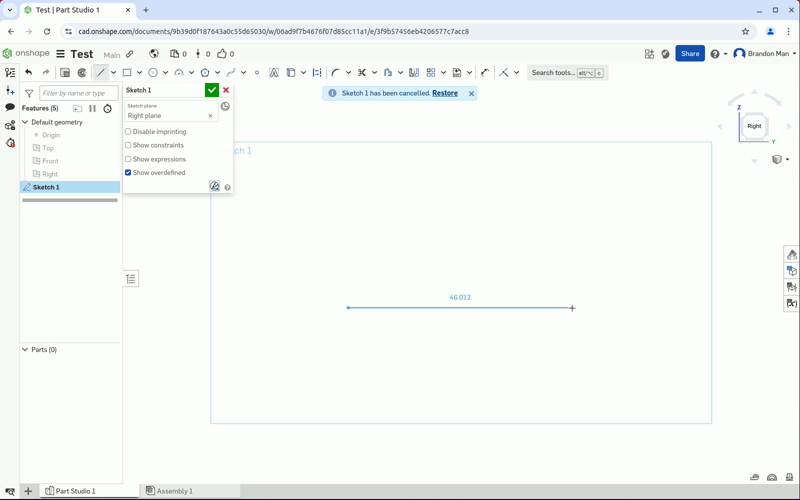
click(572, 307)
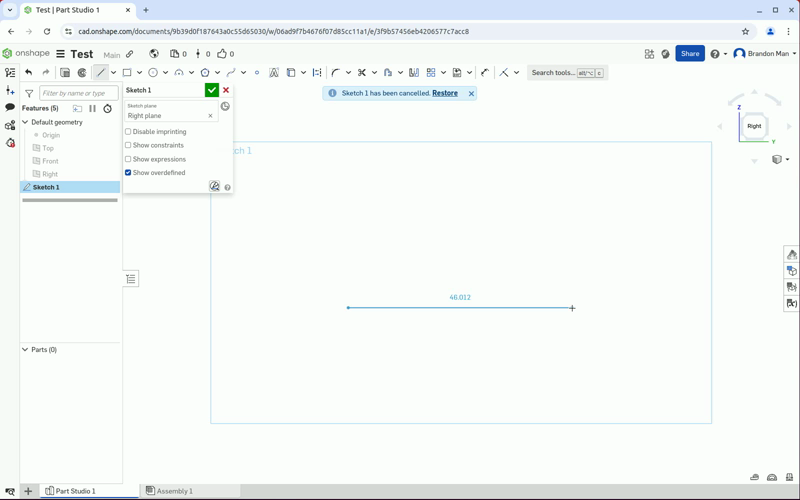
key_up(shift)
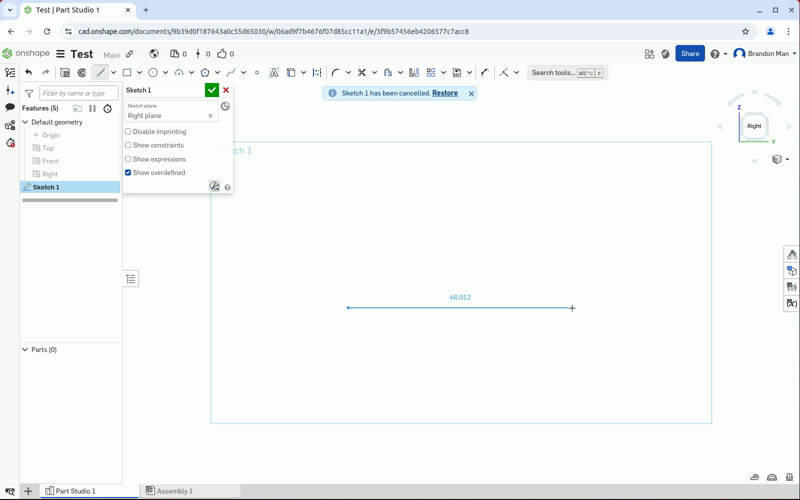
key_down(shift)
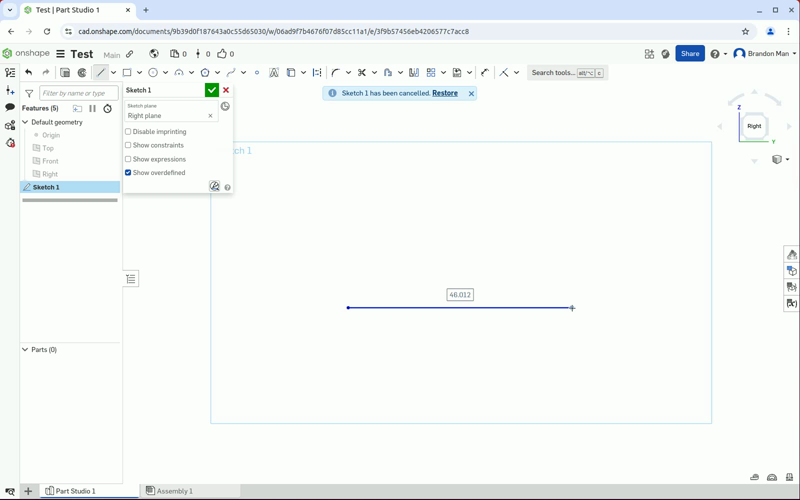
mouse_move(589, 307)
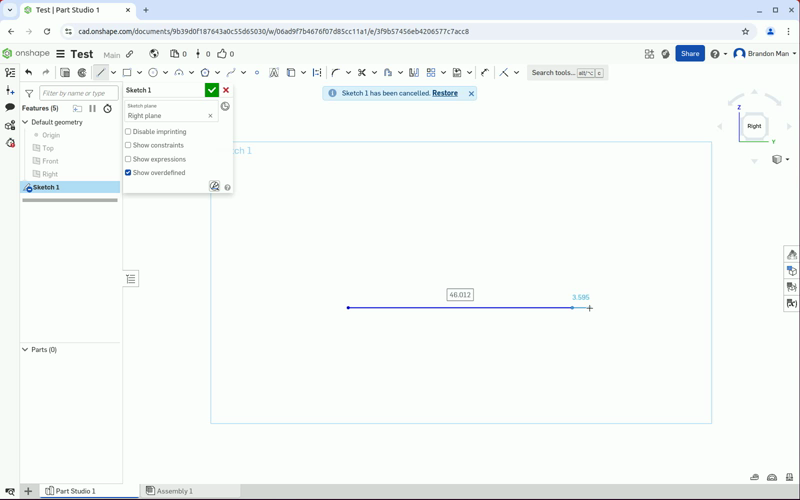
mouse_move(572, 258)
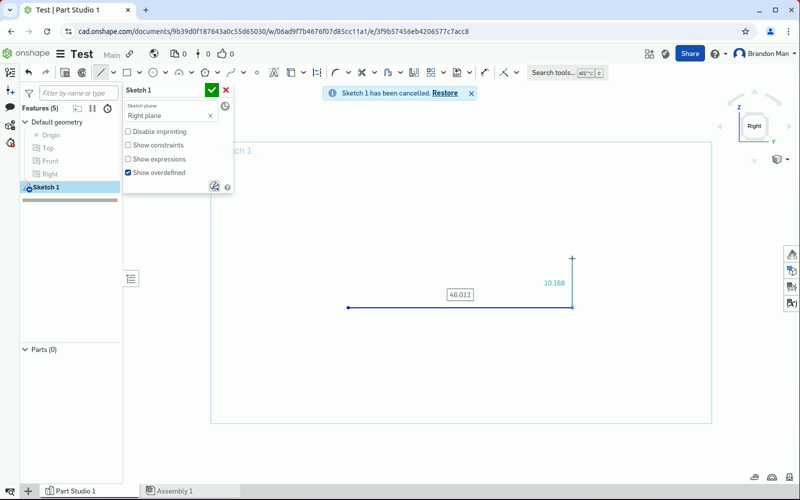
click(572, 258)
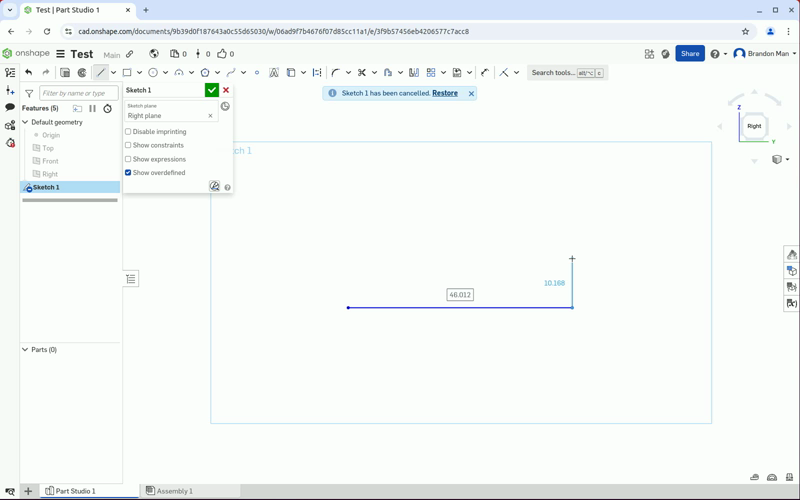
key_up(shift)
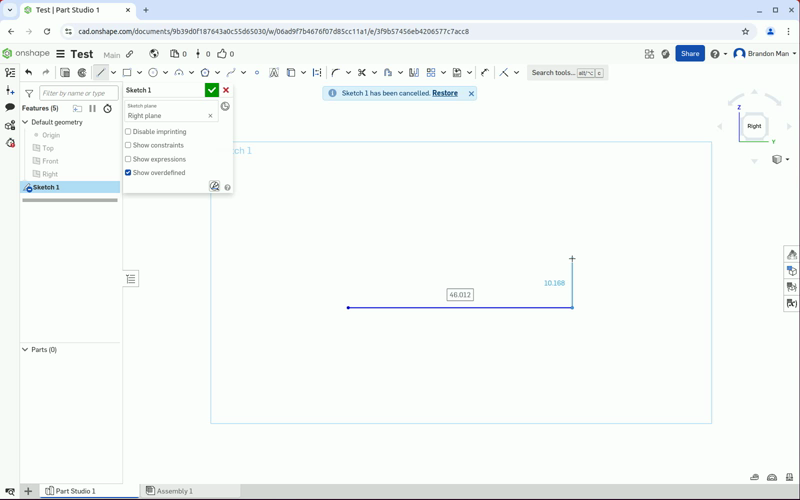
key_down(shift)
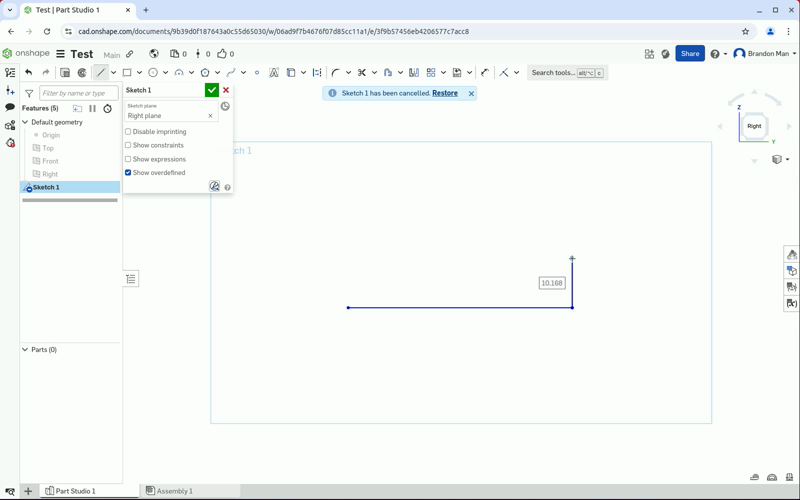
mouse_move(348, 258)
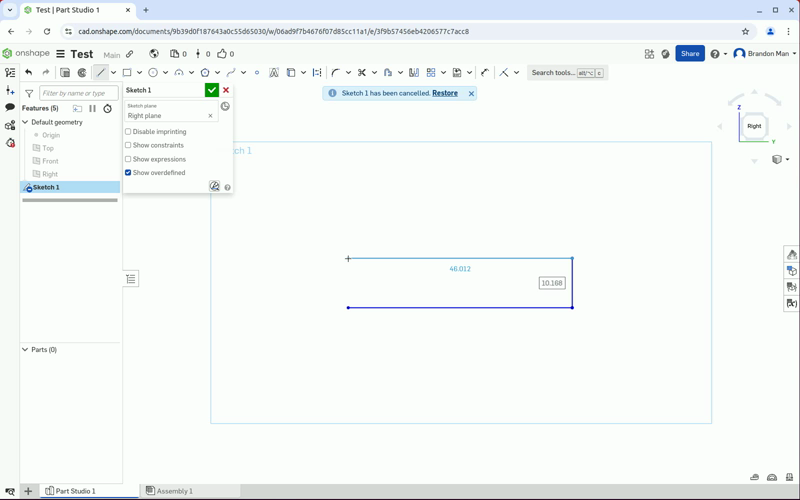
click(348, 258)
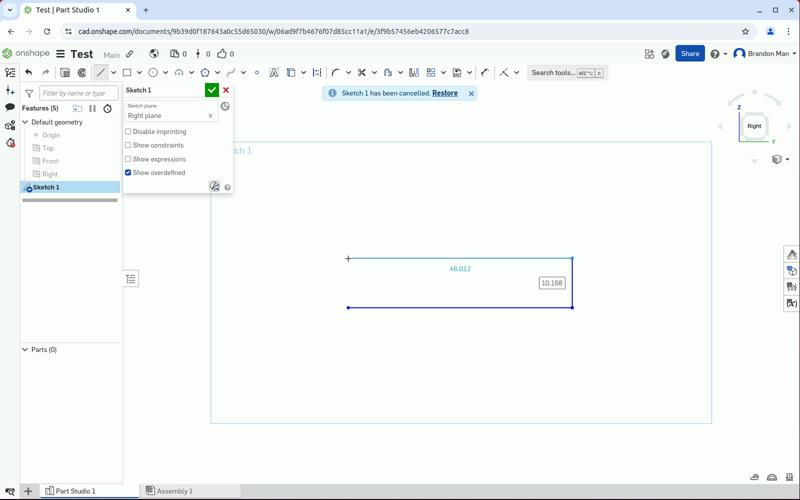
key_up(shift)
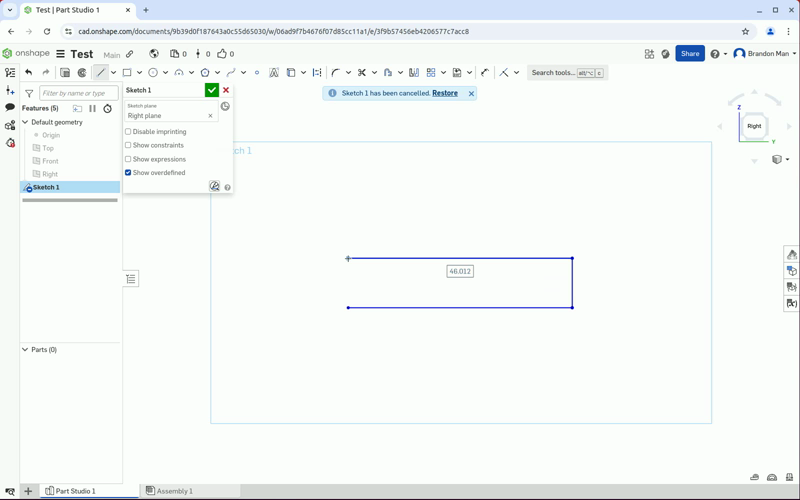
mouse_move(378, 258)
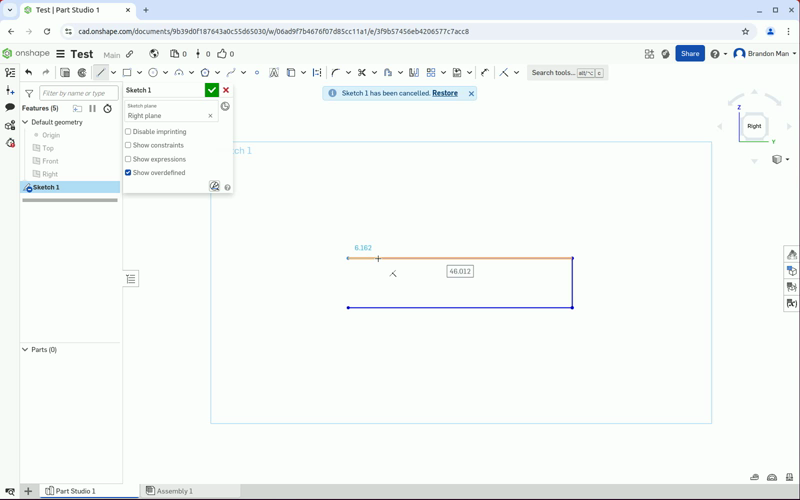
key_down(shift)
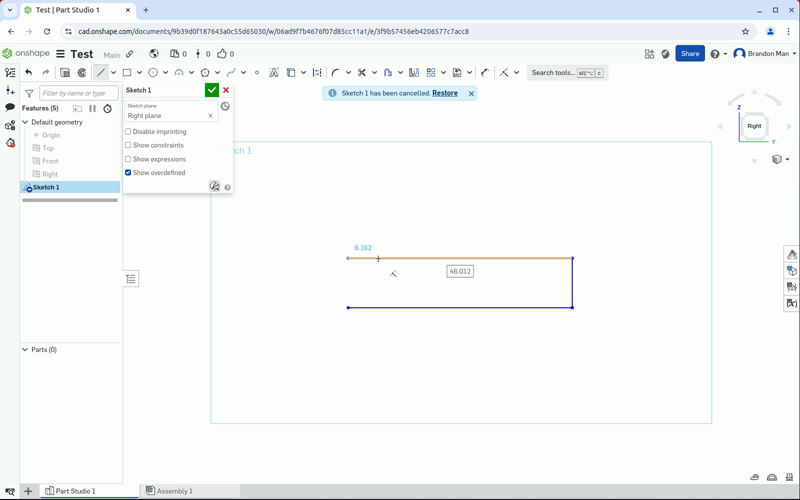
mouse_move(348, 307)
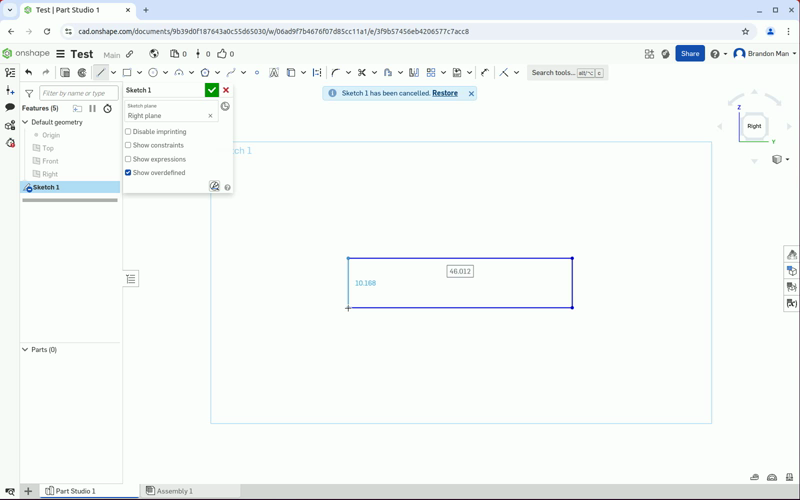
key_up(shift)
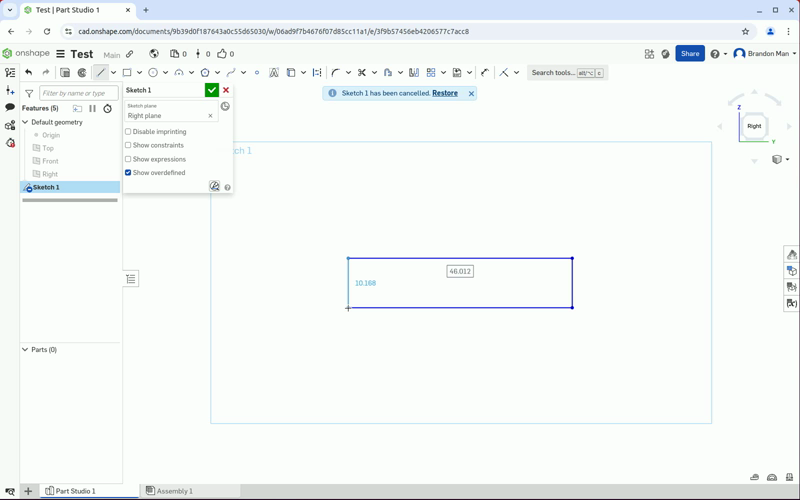
click(348, 307)
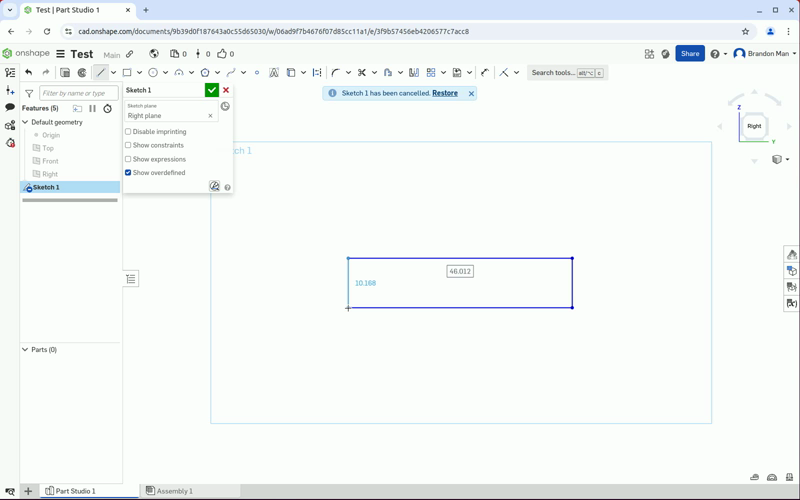
key(esc)
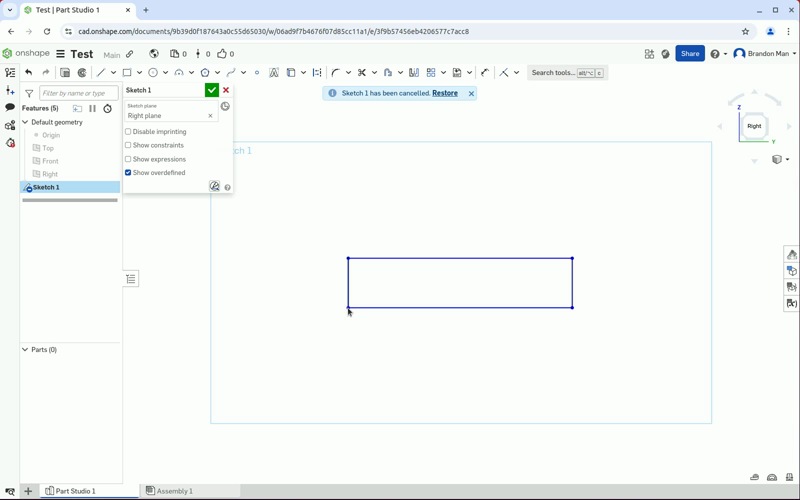
key(l)
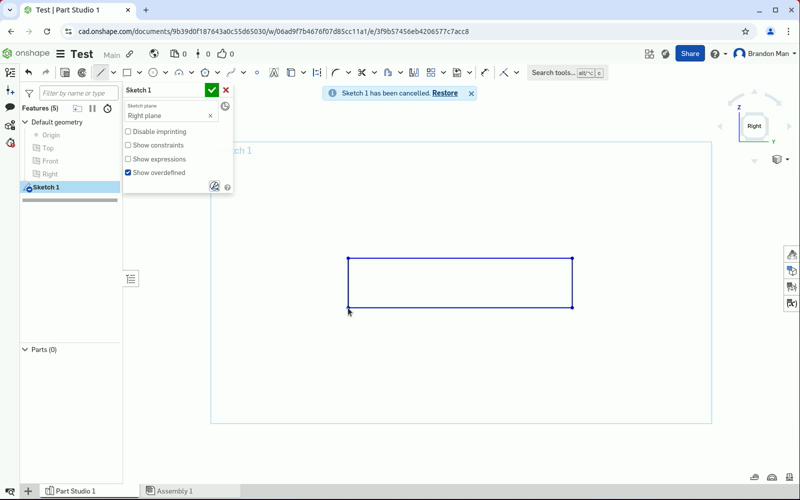
key_down(shift)
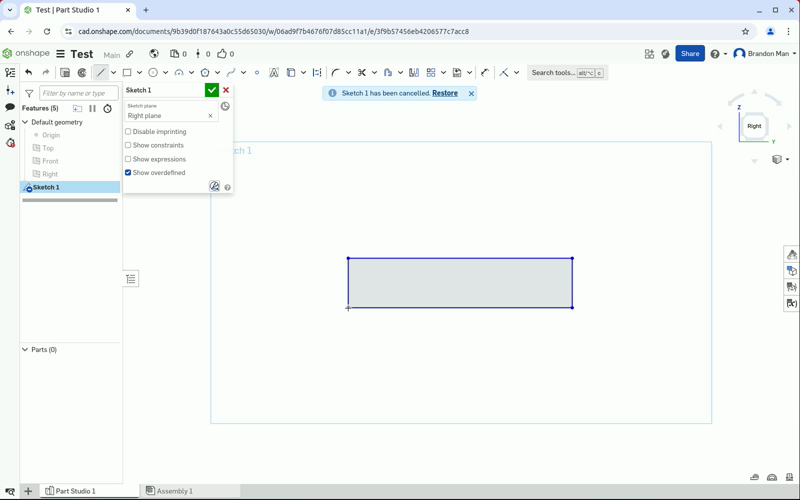
mouse_move(350, 302)
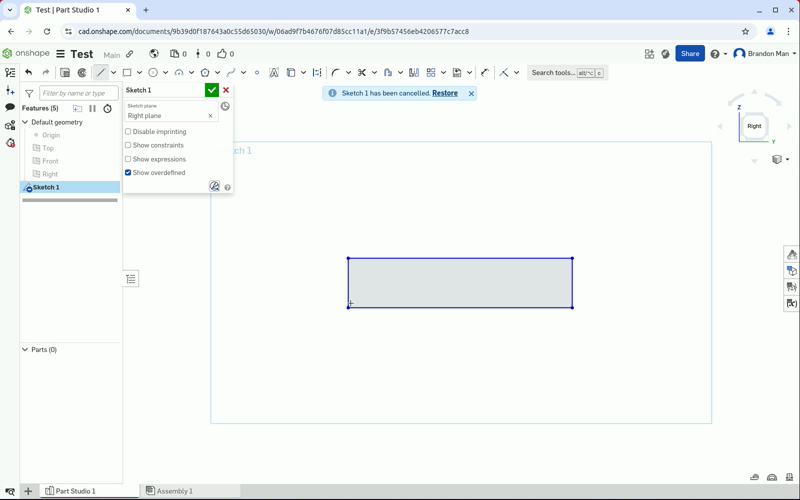
click(350, 302)
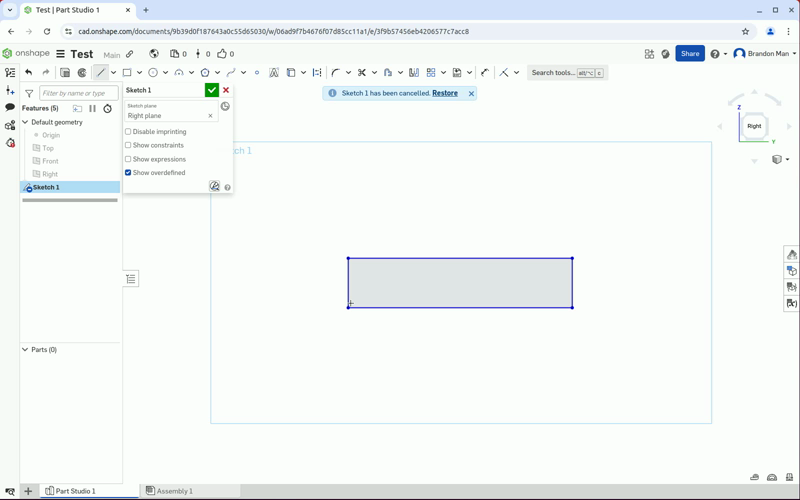
key_up(shift)
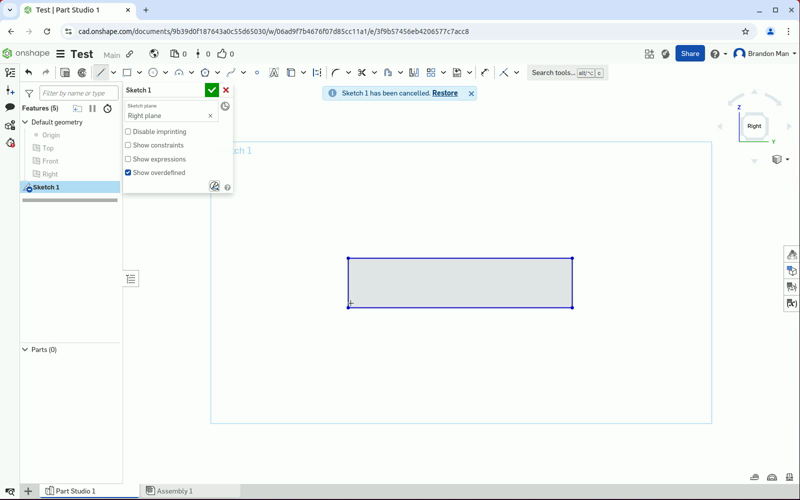
key_down(shift)
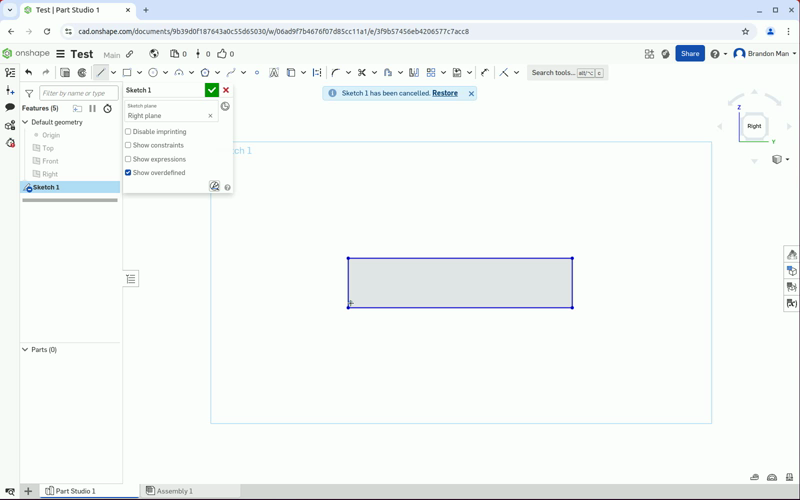
mouse_move(569, 302)
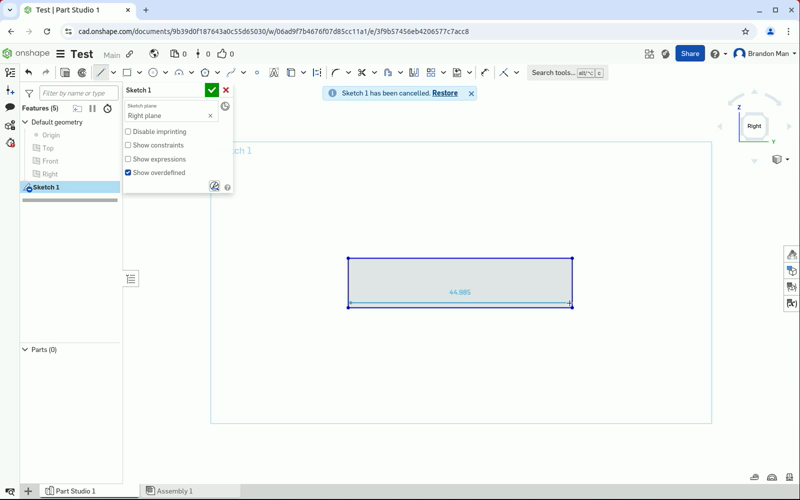
click(569, 302)
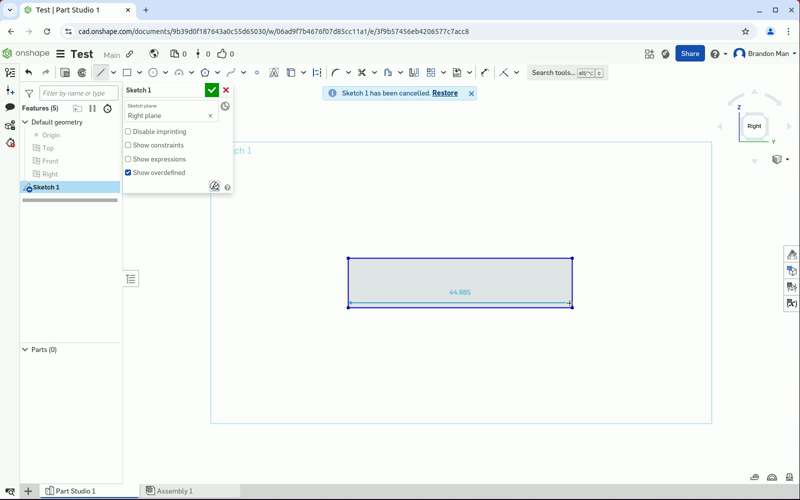
key_up(shift)
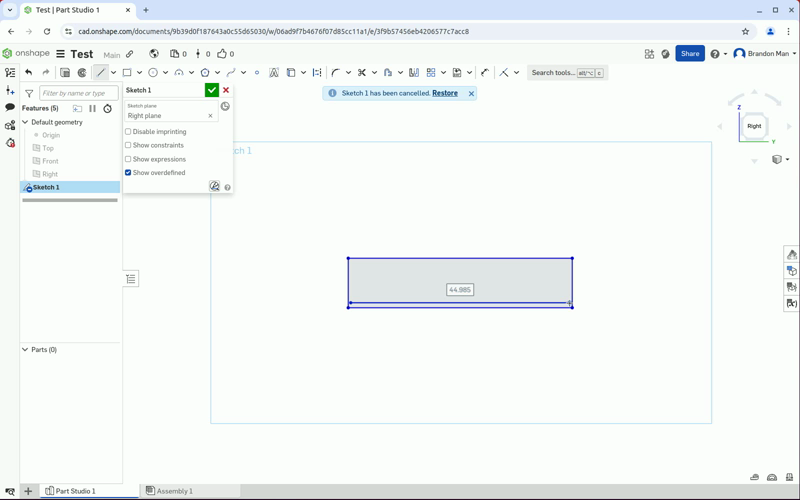
key_down(shift)
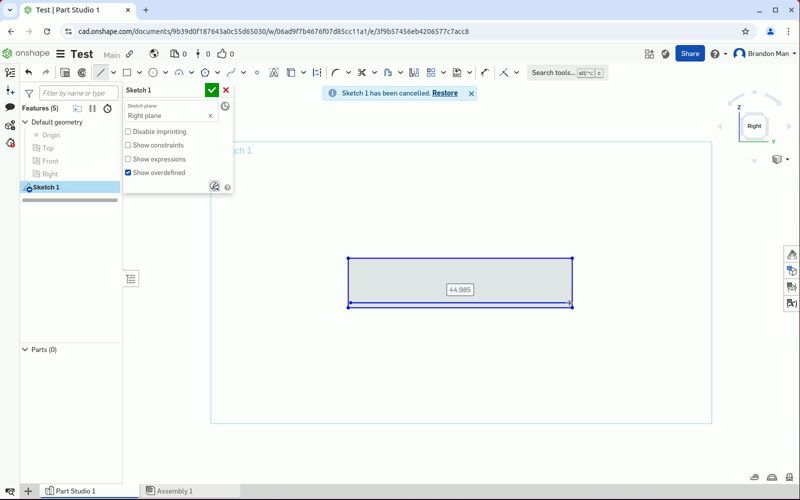
mouse_move(589, 302)
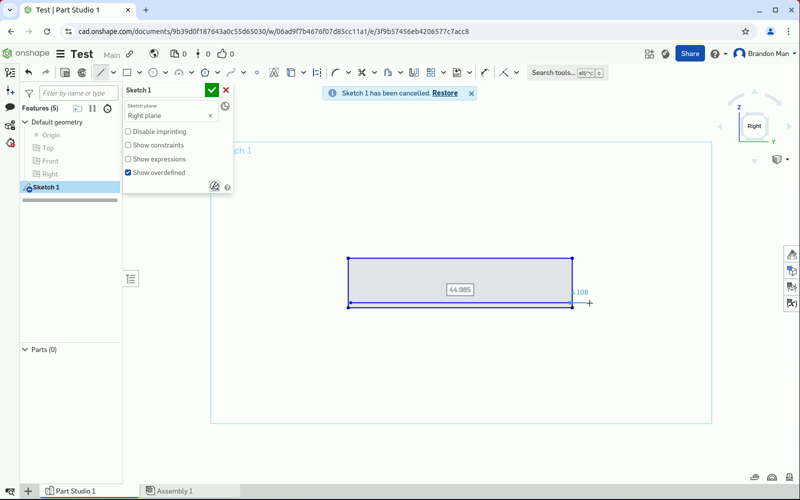
mouse_move(569, 262)
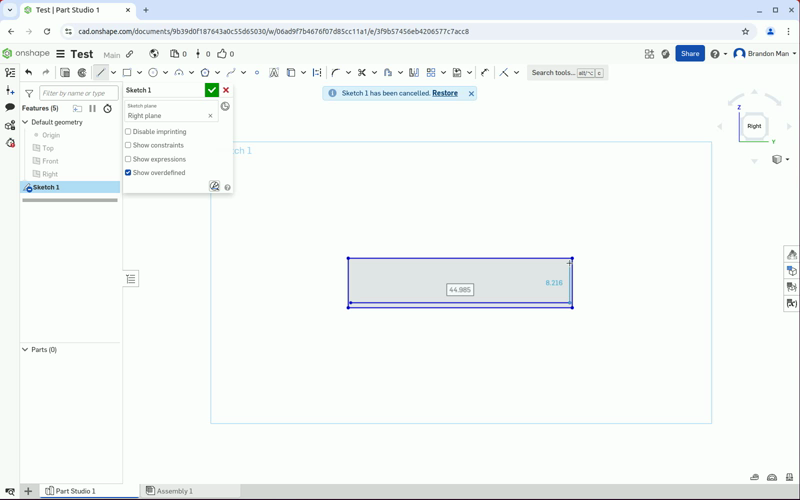
click(569, 262)
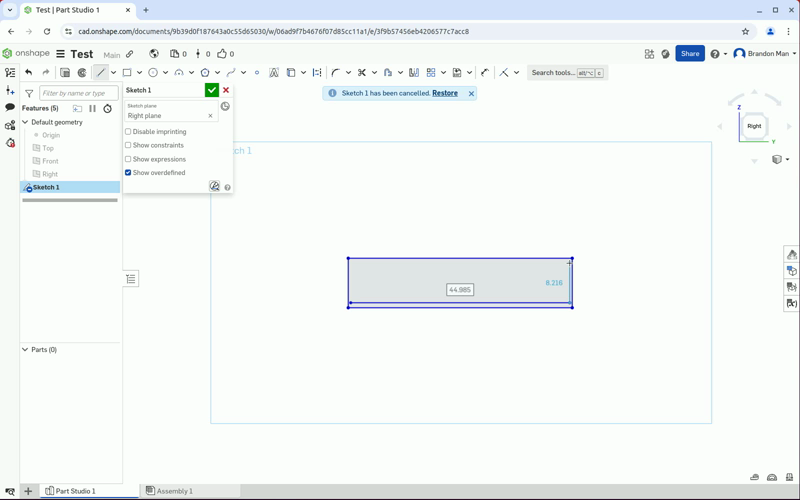
key_up(shift)
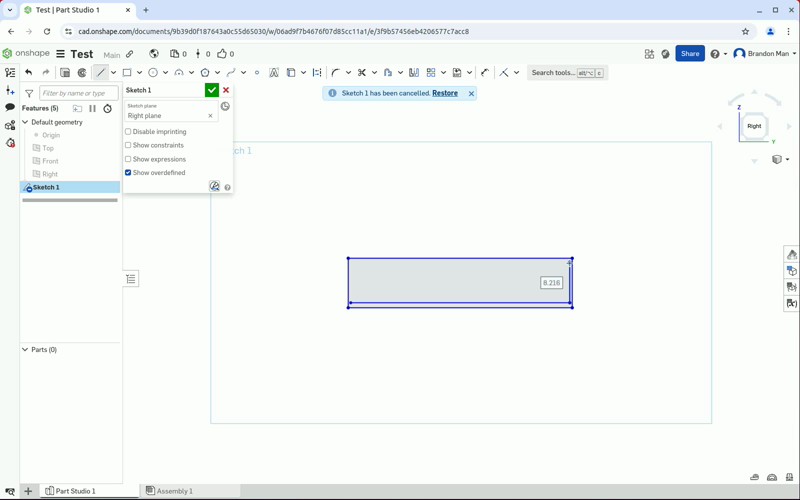
key_down(shift)
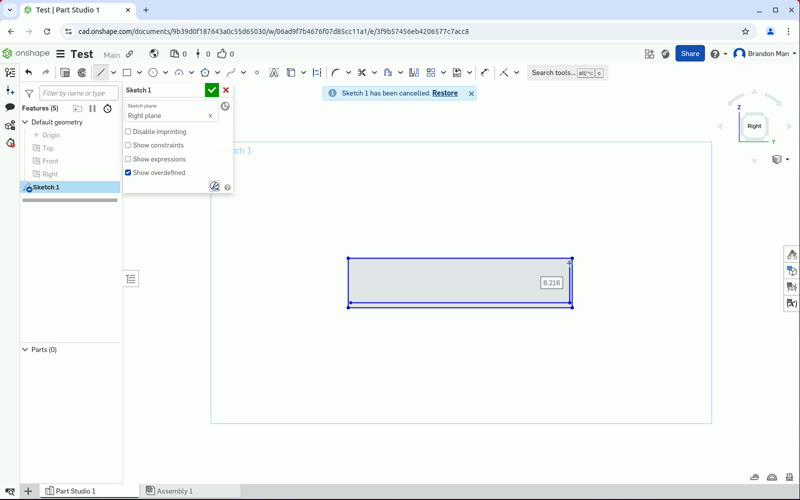
mouse_move(350, 262)
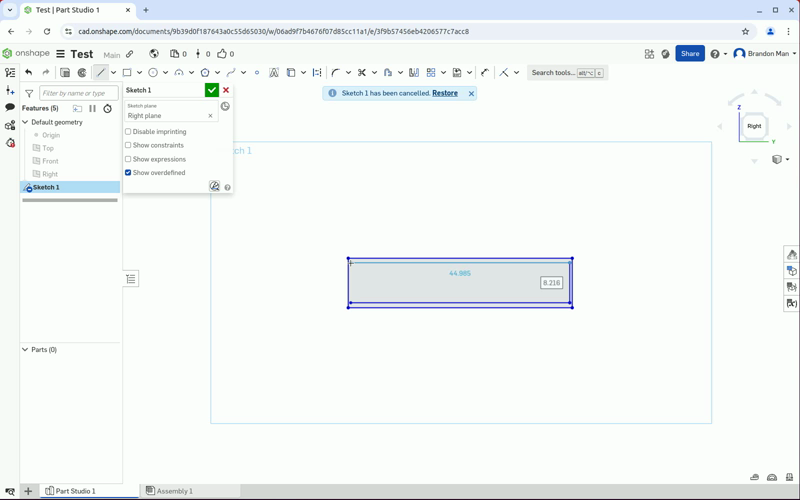
click(350, 262)
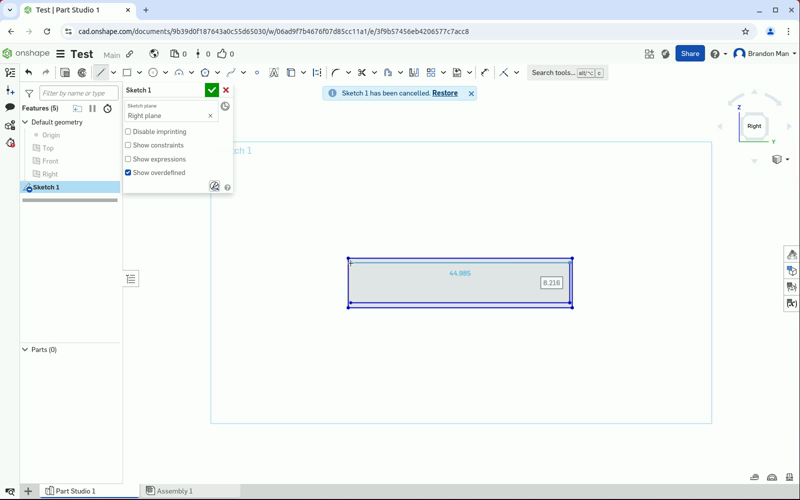
key_up(shift)
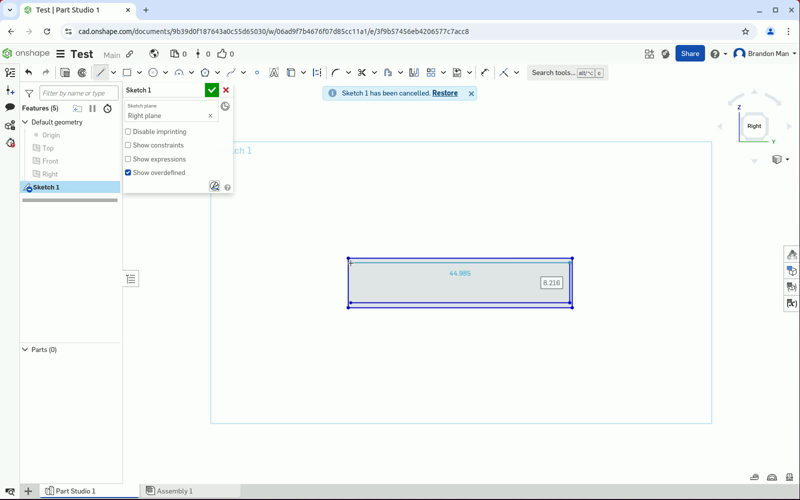
mouse_move(380, 262)
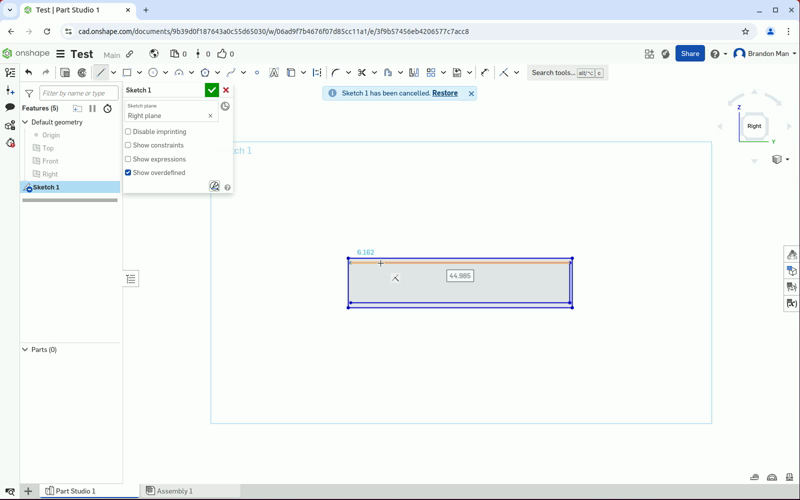
key_down(shift)
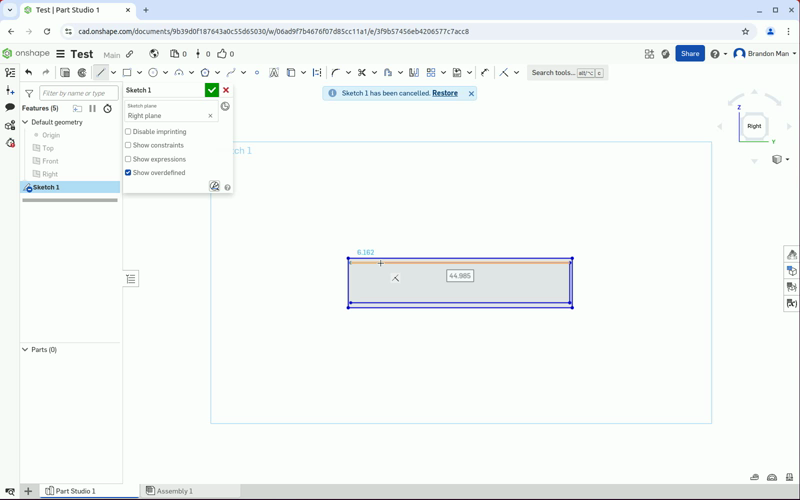
mouse_move(350, 302)
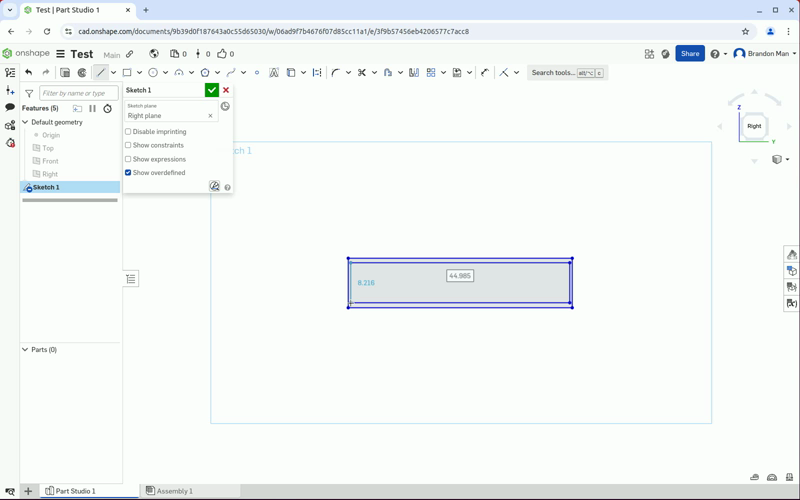
key_up(shift)
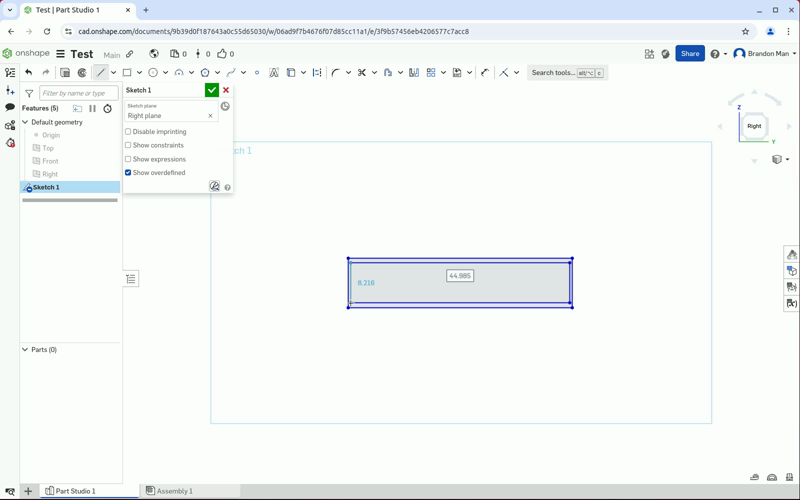
click(350, 302)
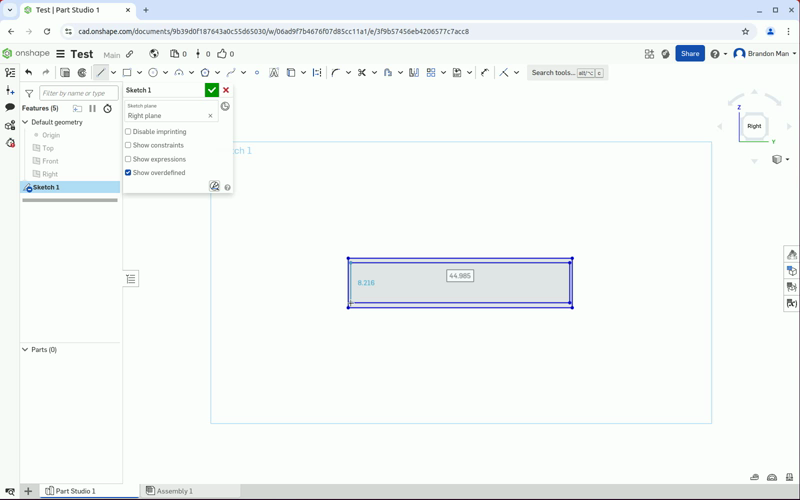
key(esc)
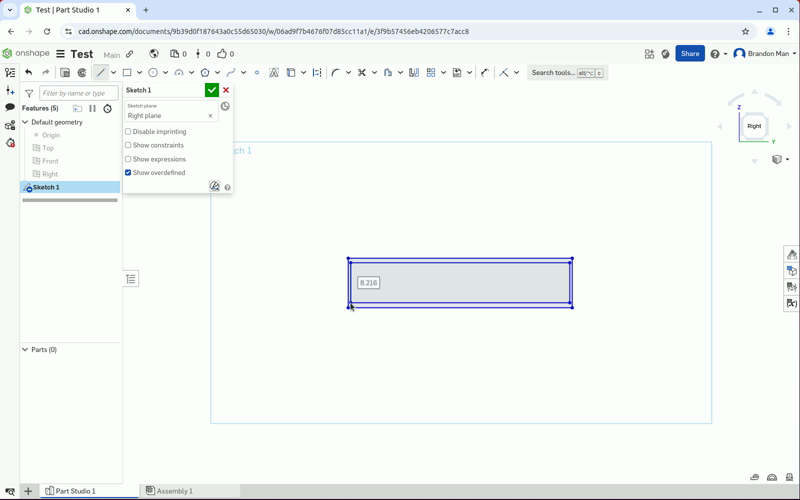
mouse_move(468, 305)
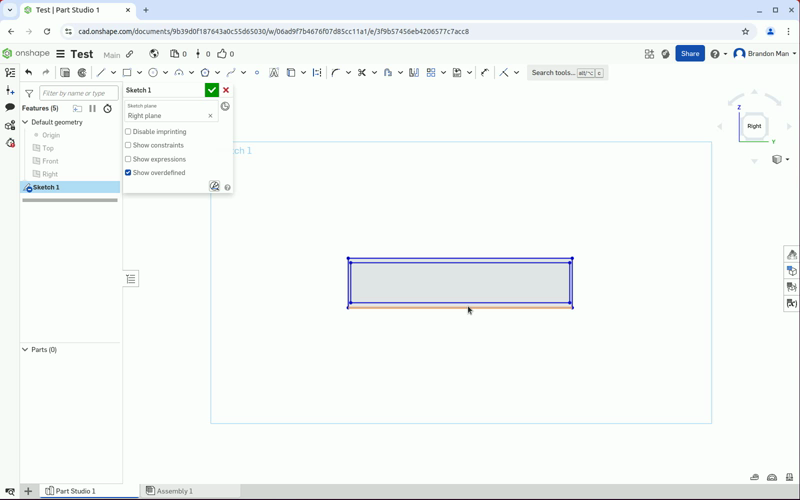
click(468, 305)
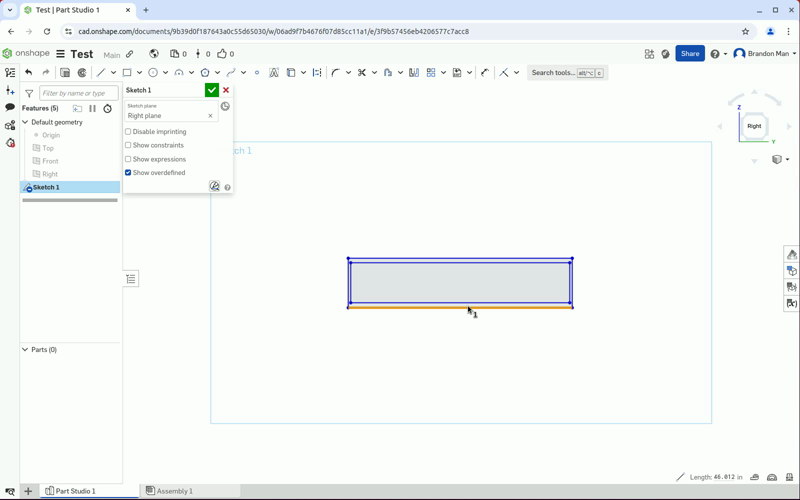
mouse_move(73, 352)
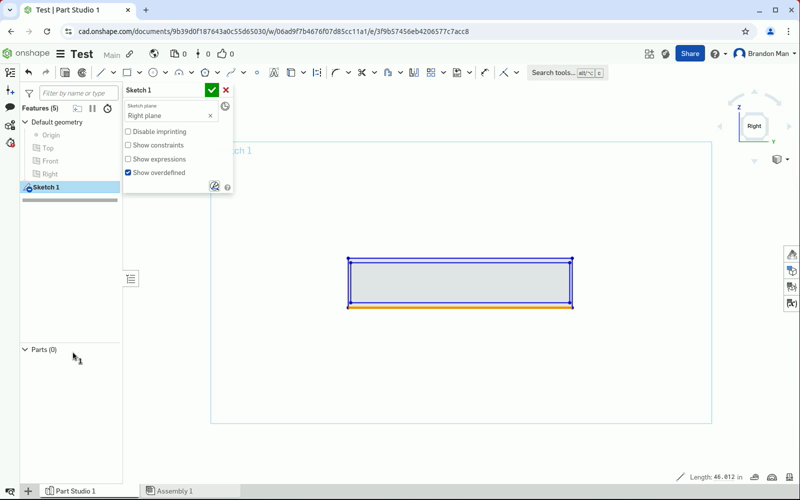
key(shift+y)
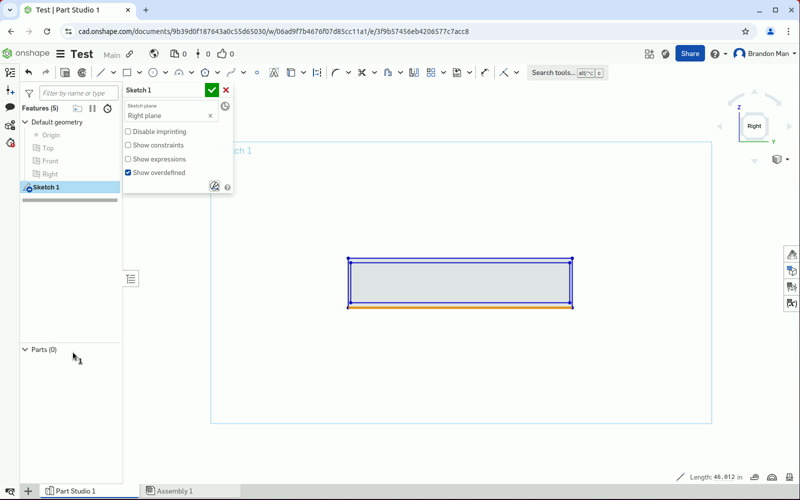
key(shift+e)
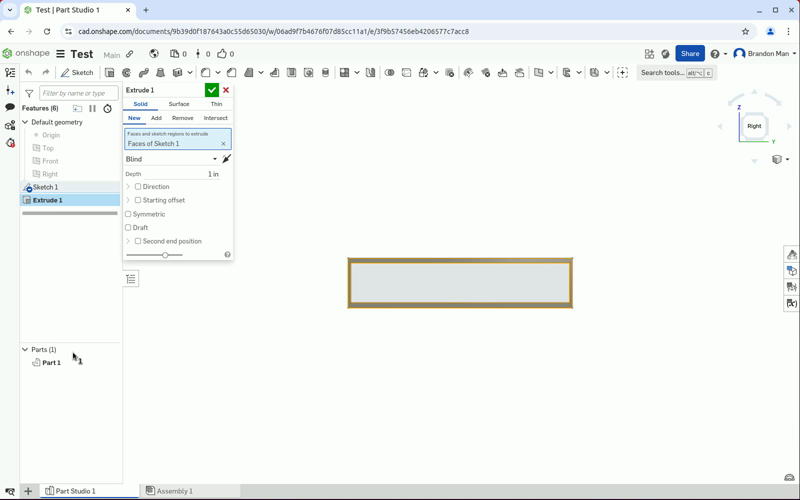
mouse_move(143, 106)
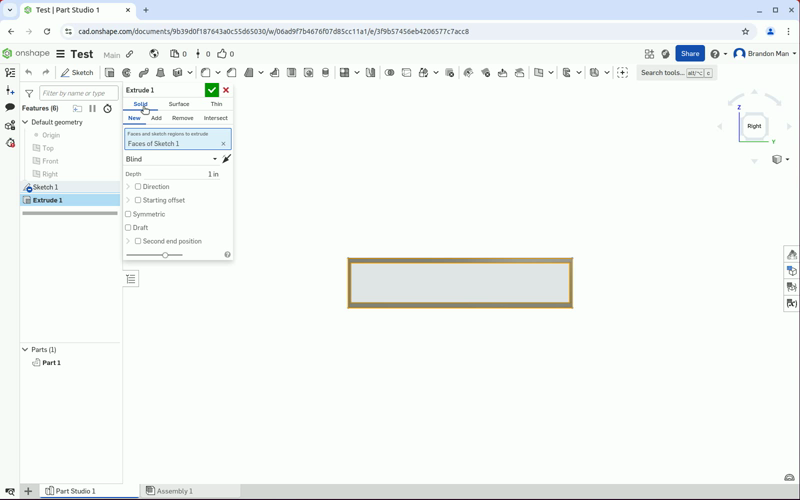
click(143, 106)
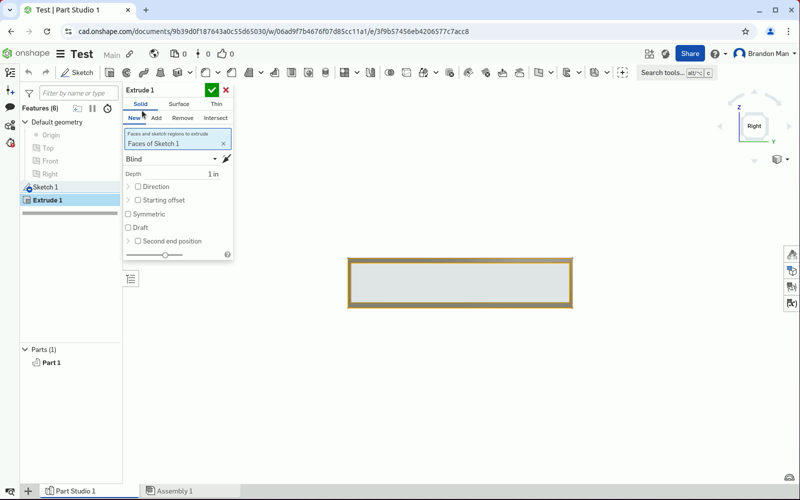
mouse_move(137, 120)
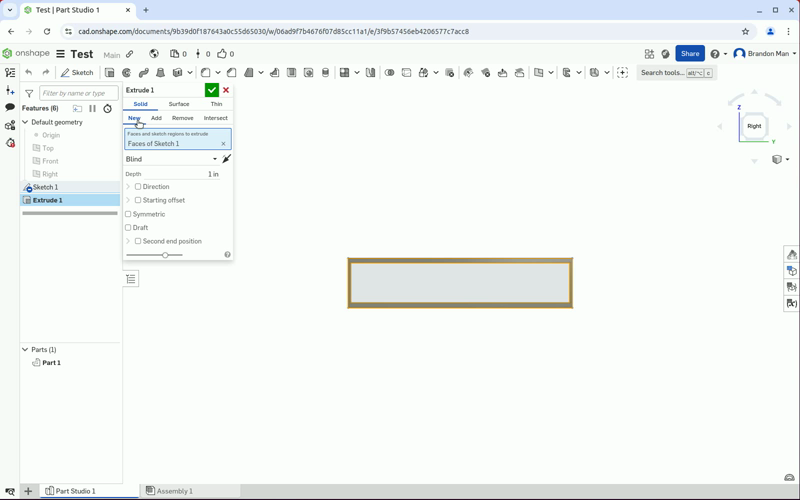
click(137, 120)
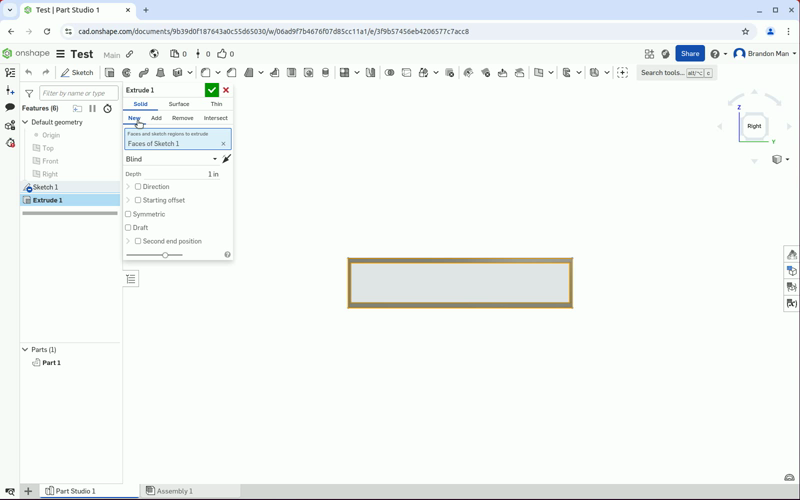
key(tab, 4)
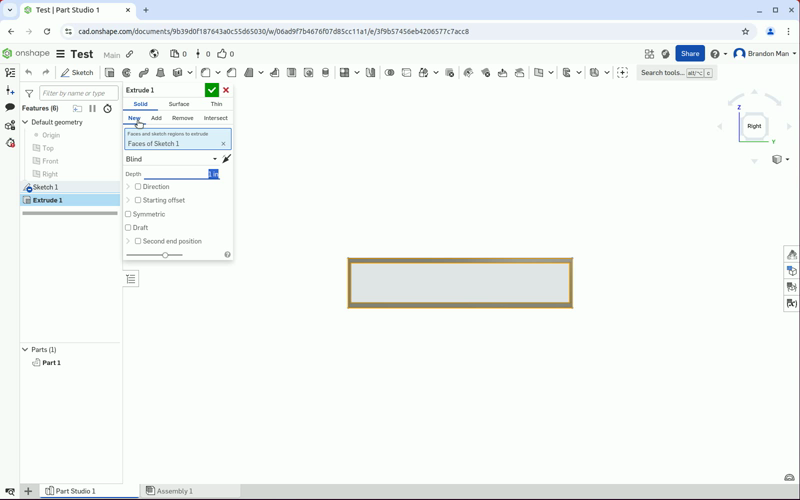
text(13.962)
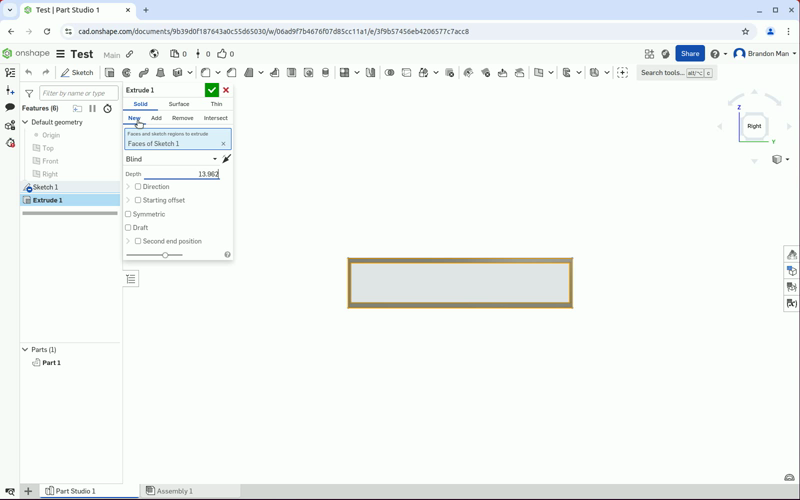
key(tab, 3)
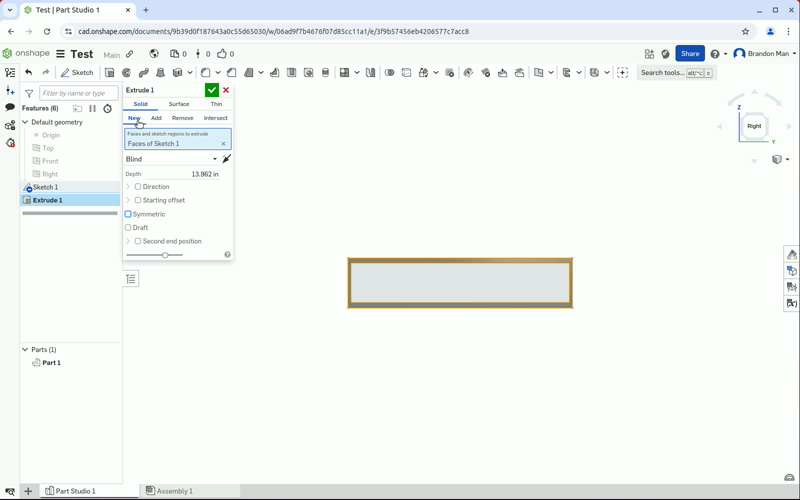
key(space)
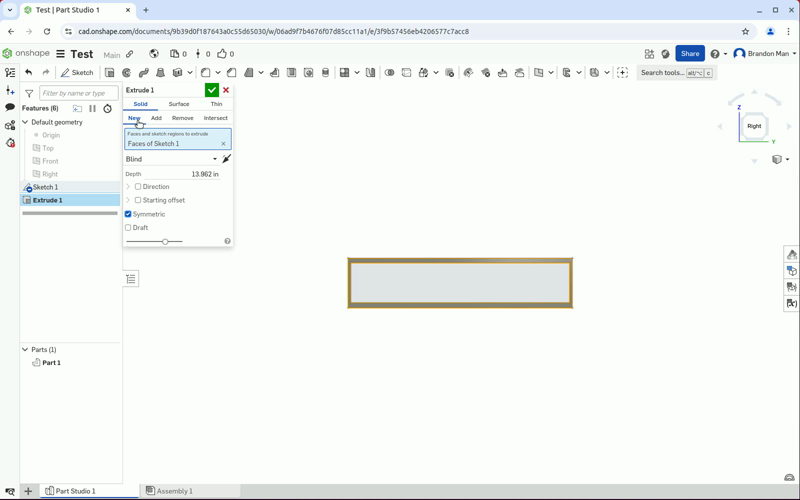
key(enter)
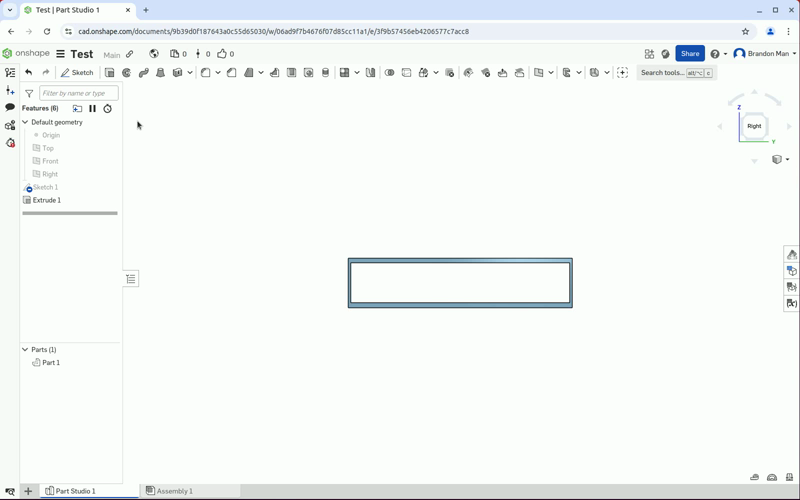
key(shift+h)
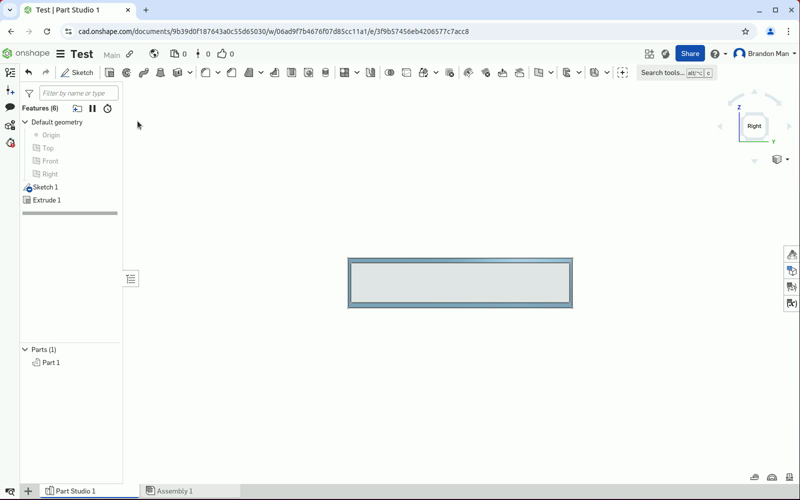
key(shift+h)
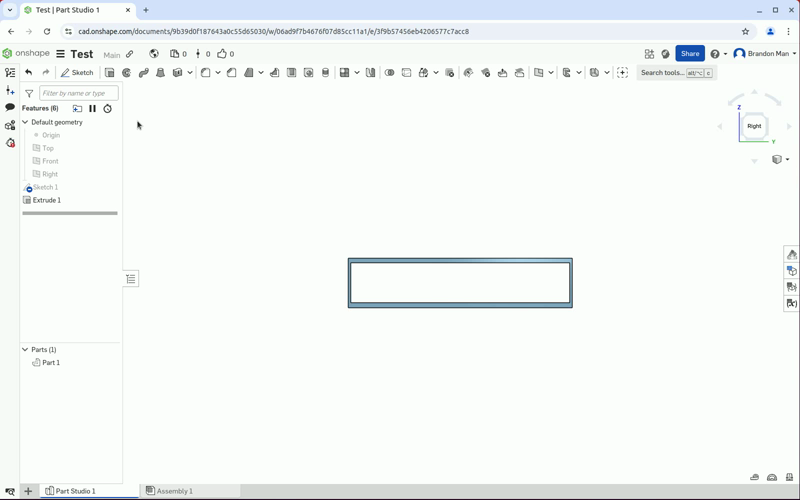
mouse_move(73, 189)
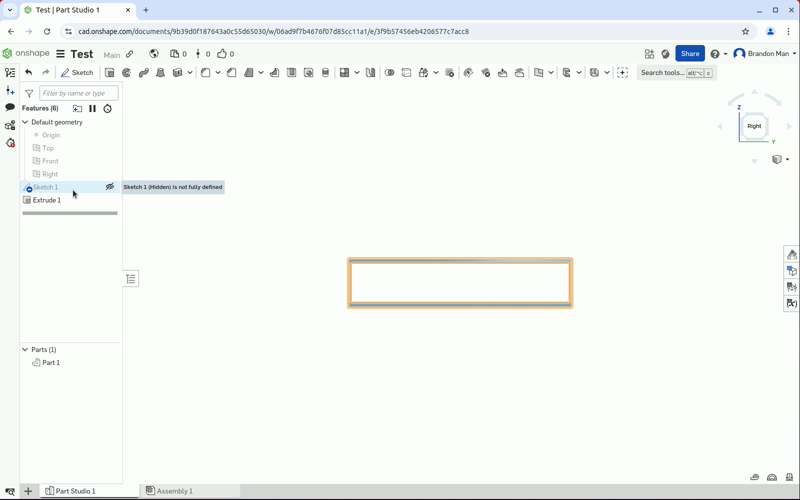
click(73, 189)
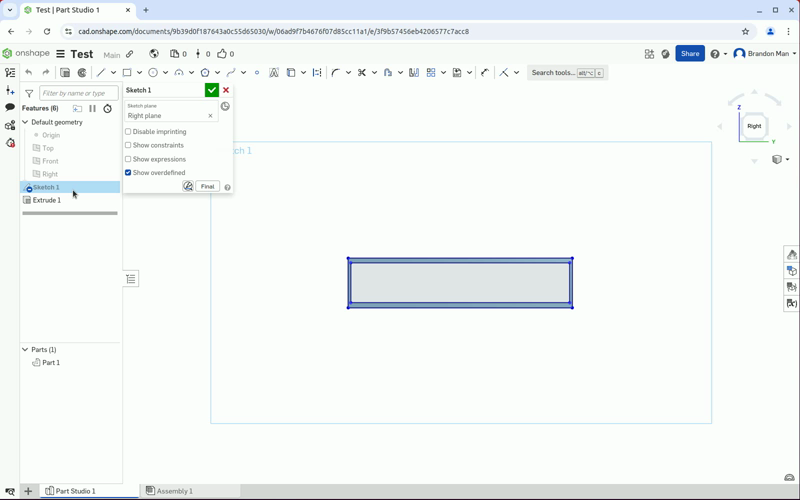
mouse_move(229, 92)
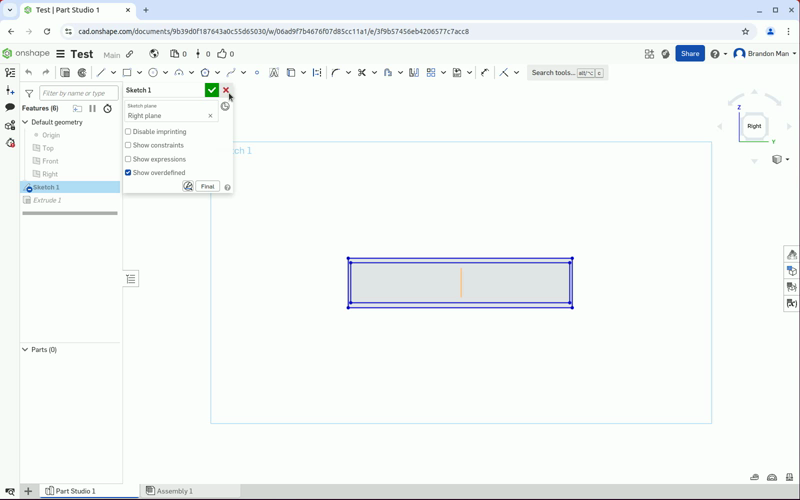
click(229, 92)
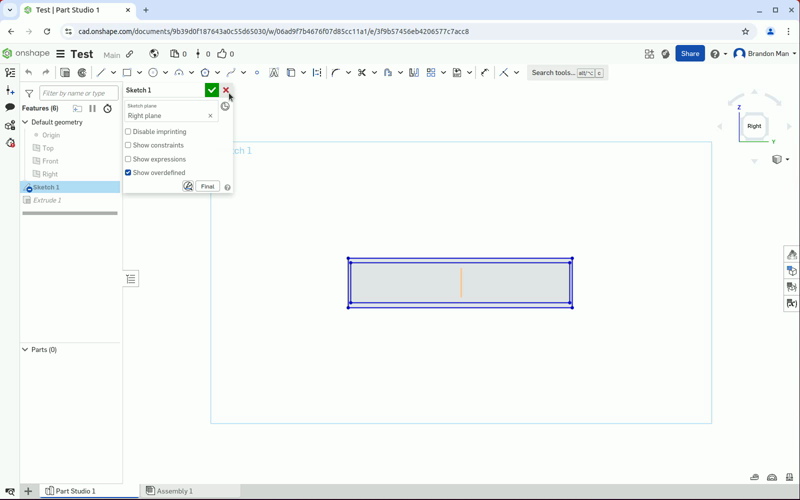
key(shift+s)
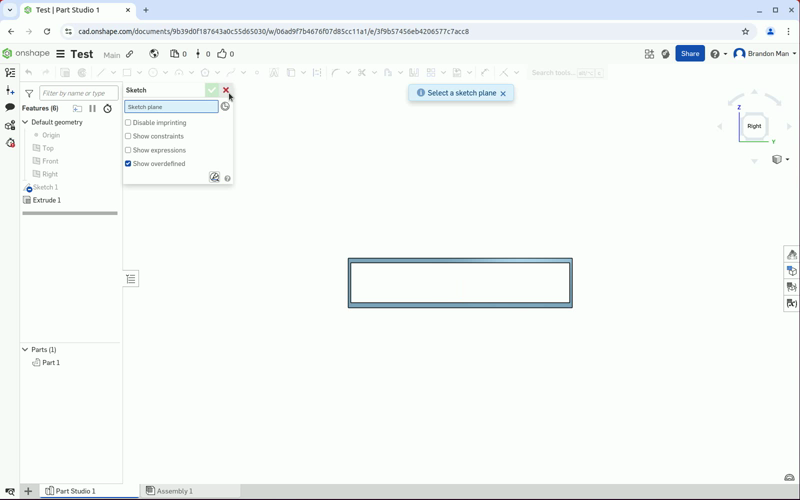
mouse_move(73, 176)
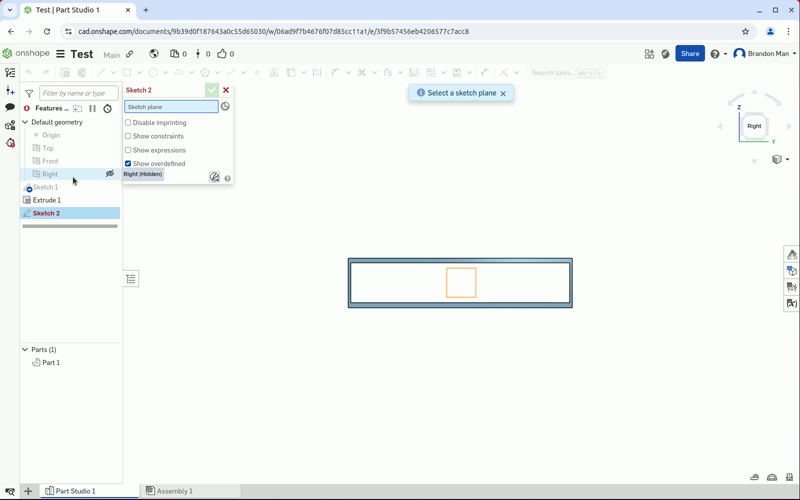
click(73, 176)
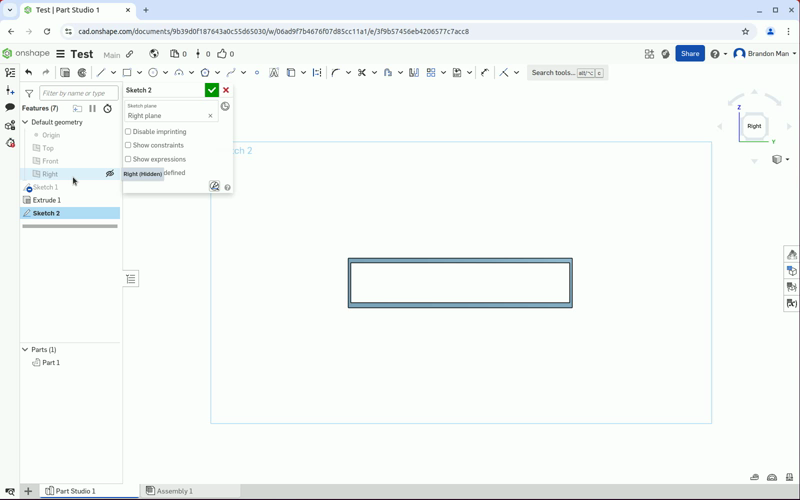
mouse_move(73, 352)
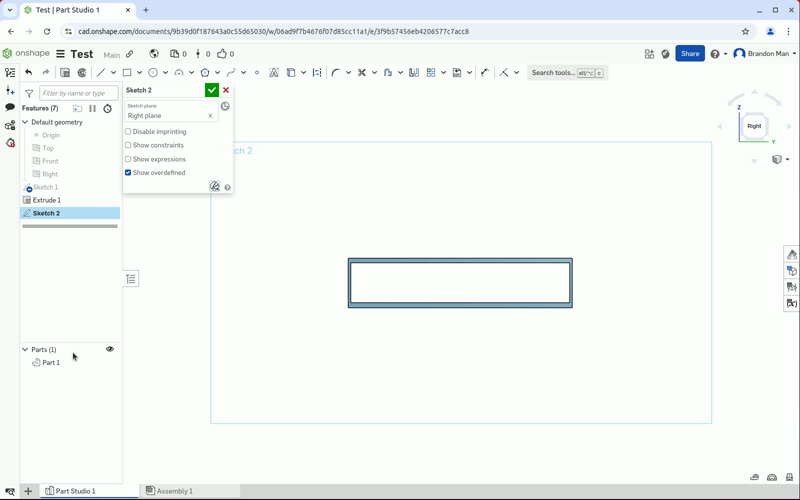
key(y)
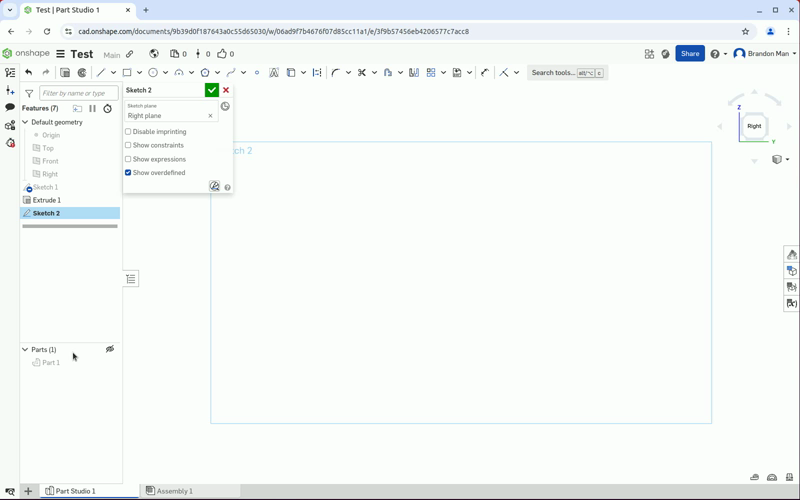
key(l)
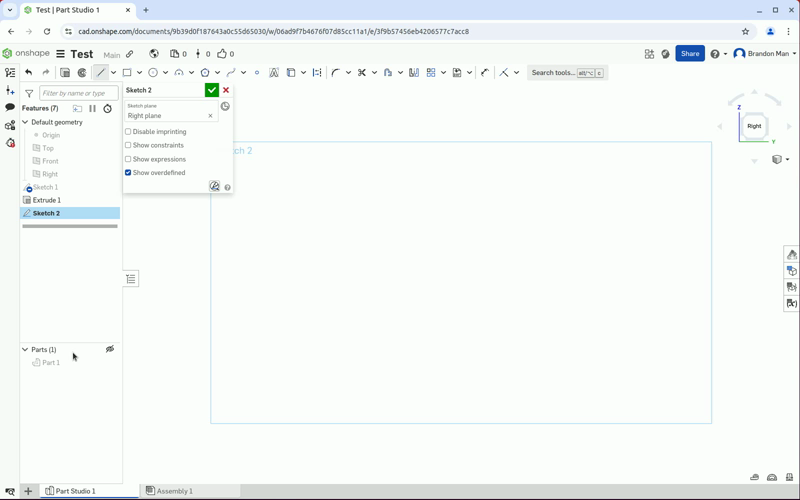
key_down(shift)
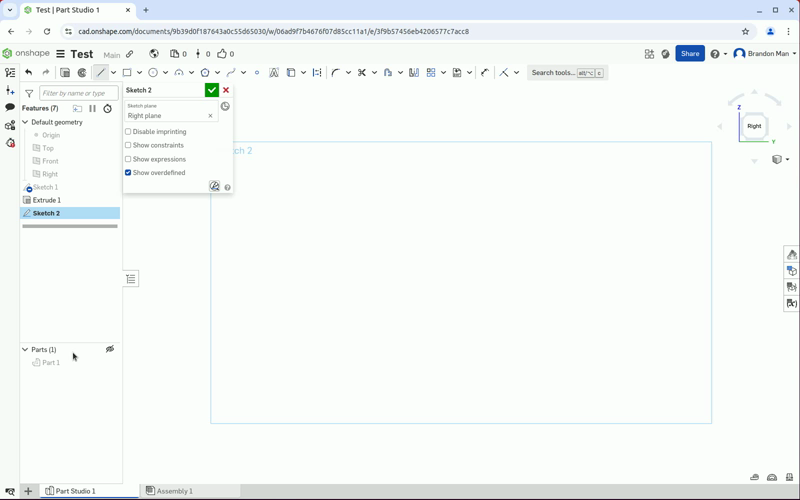
mouse_move(351, 304)
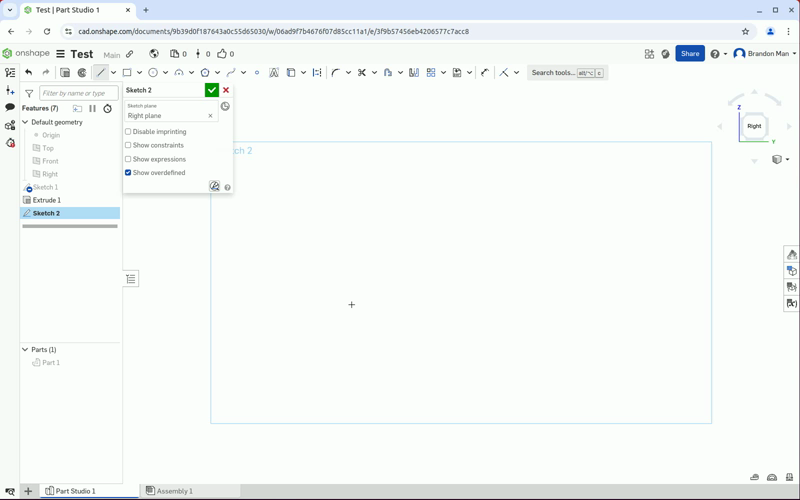
click(351, 304)
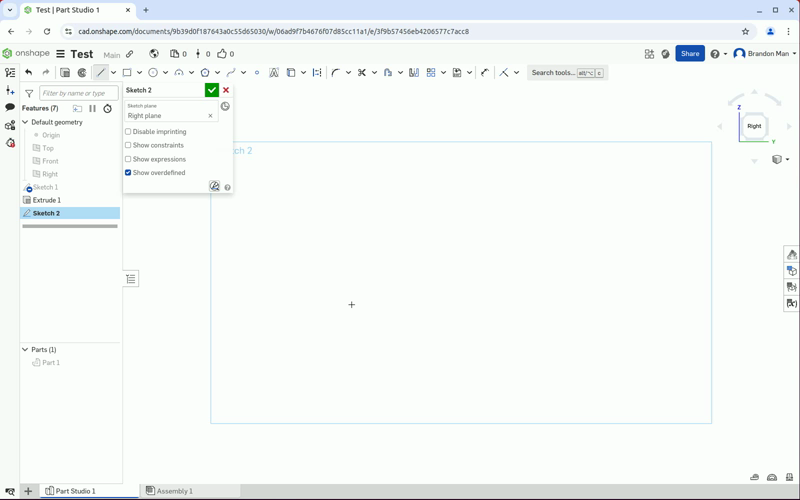
key_up(shift)
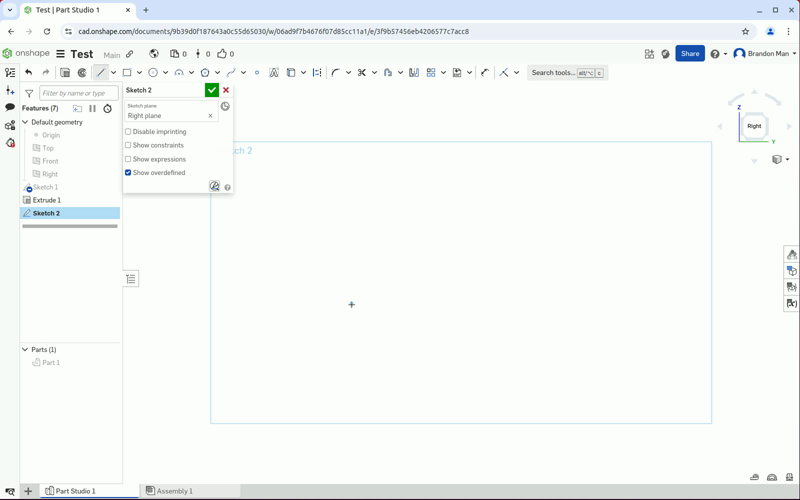
key_down(shift)
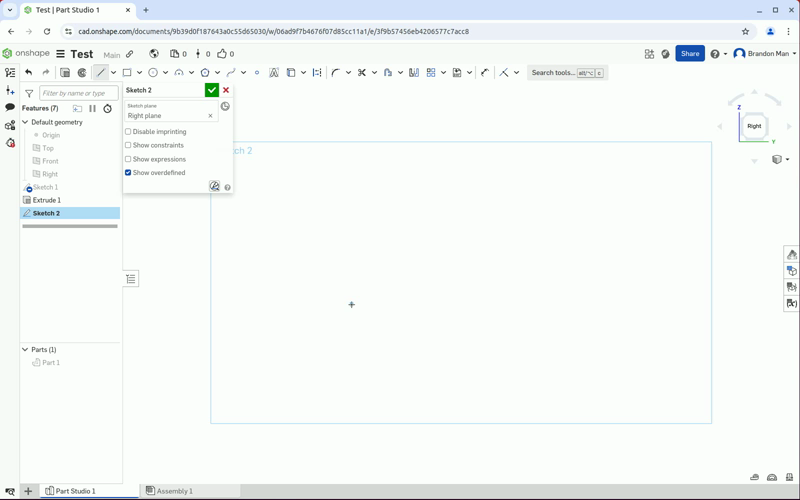
mouse_move(568, 304)
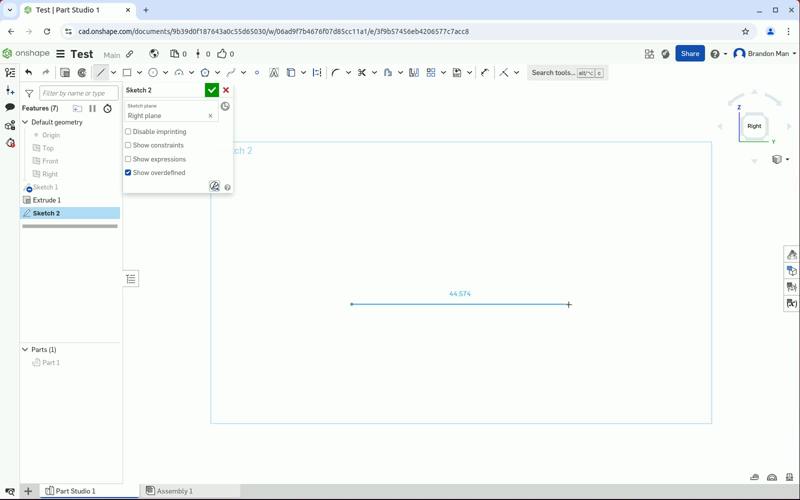
click(568, 304)
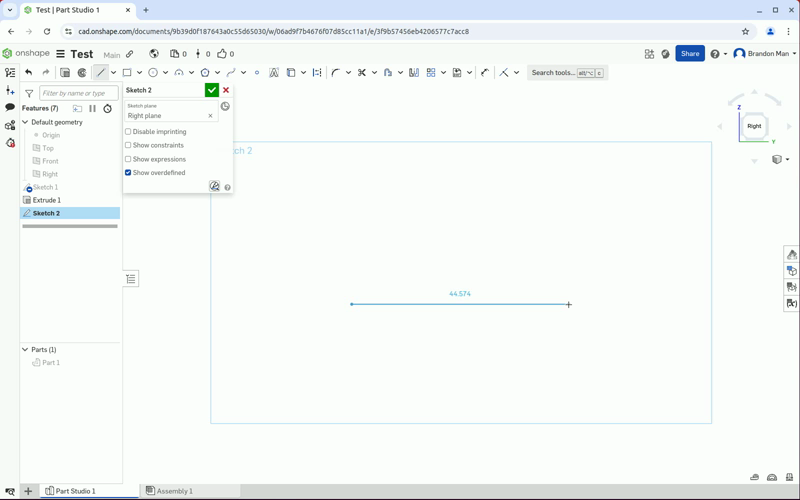
key_up(shift)
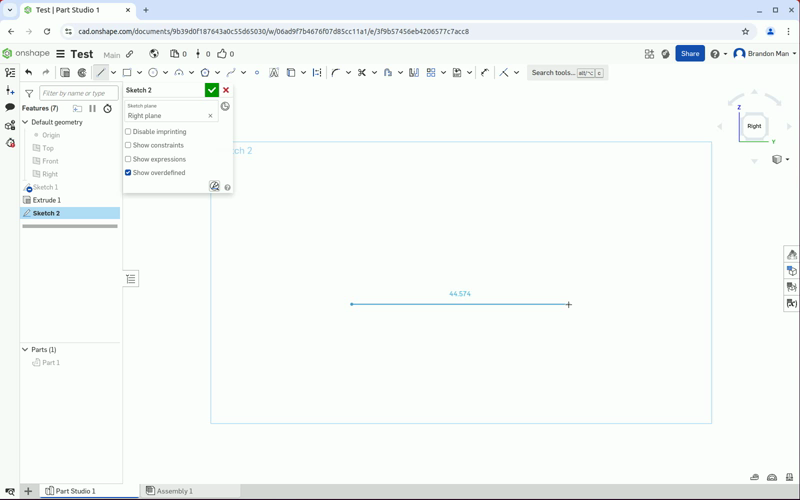
key_down(shift)
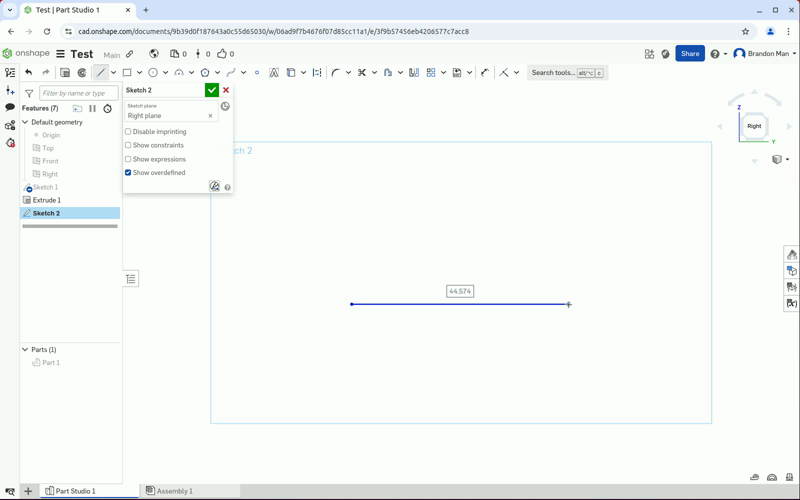
mouse_move(589, 304)
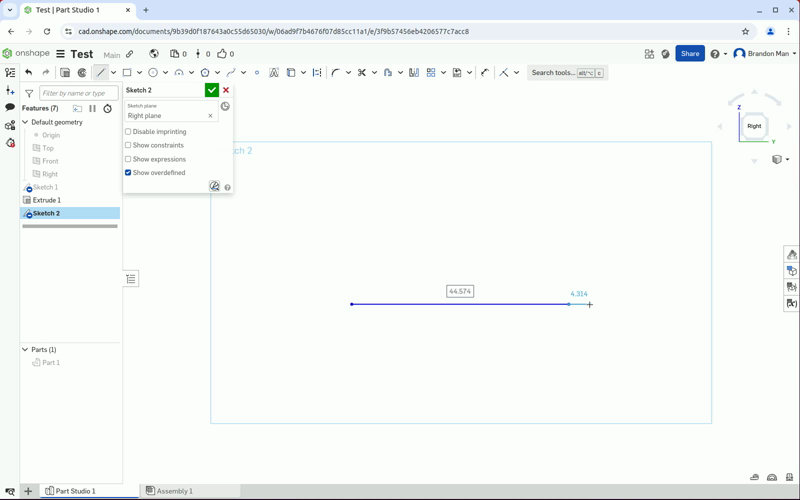
mouse_move(568, 263)
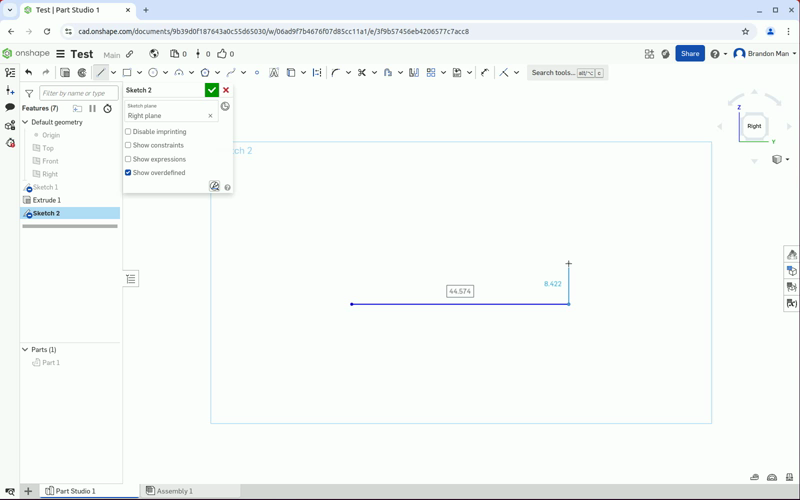
click(568, 263)
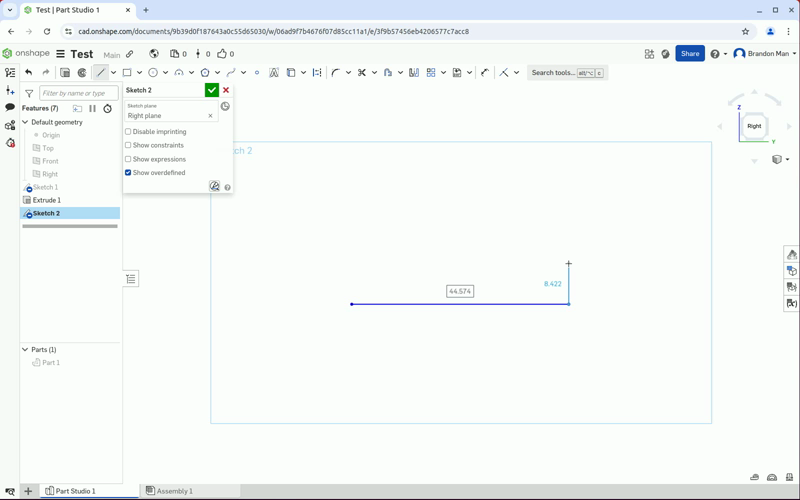
key_up(shift)
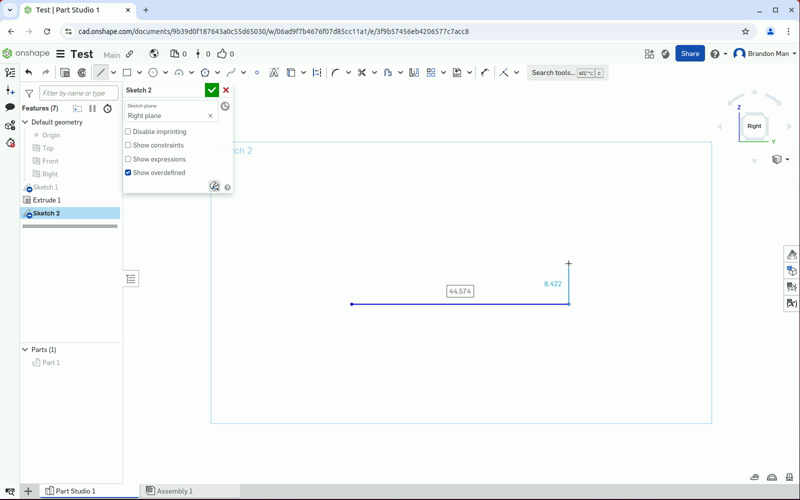
key_down(shift)
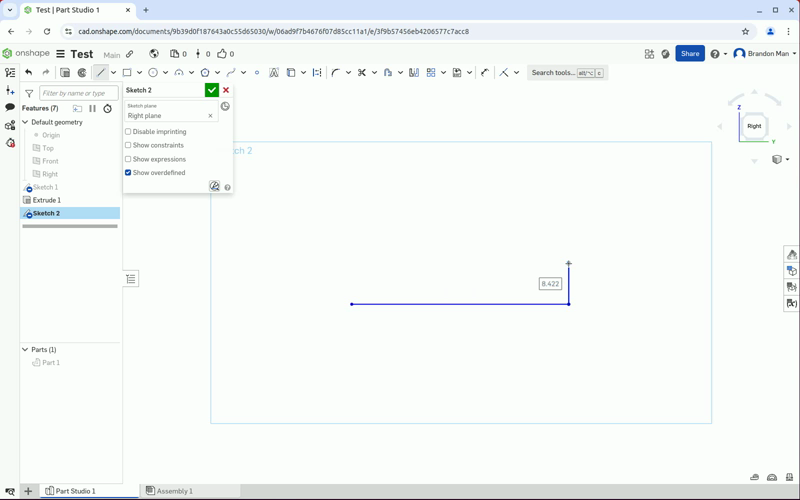
mouse_move(351, 263)
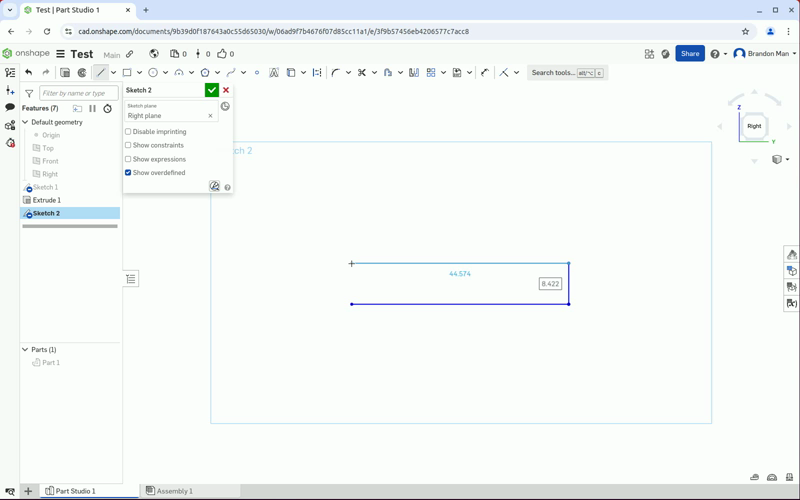
click(351, 263)
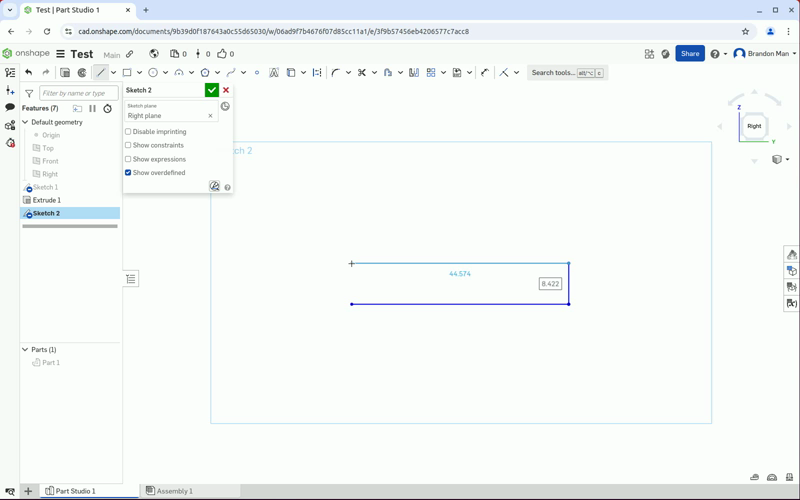
key_up(shift)
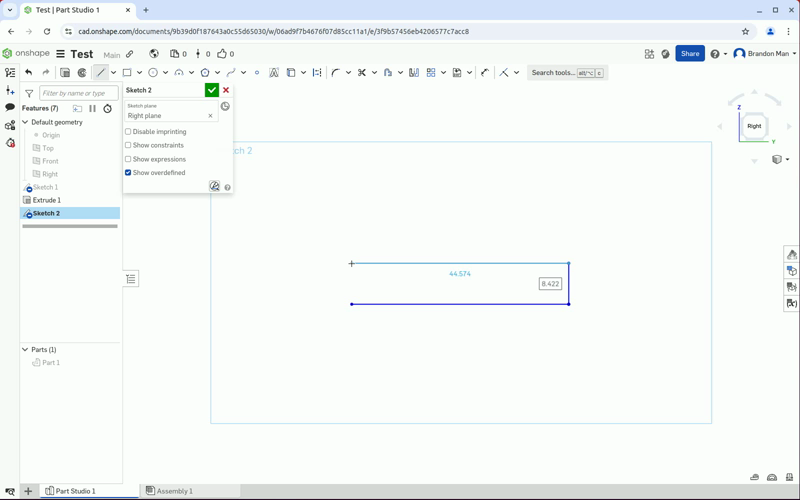
mouse_move(381, 263)
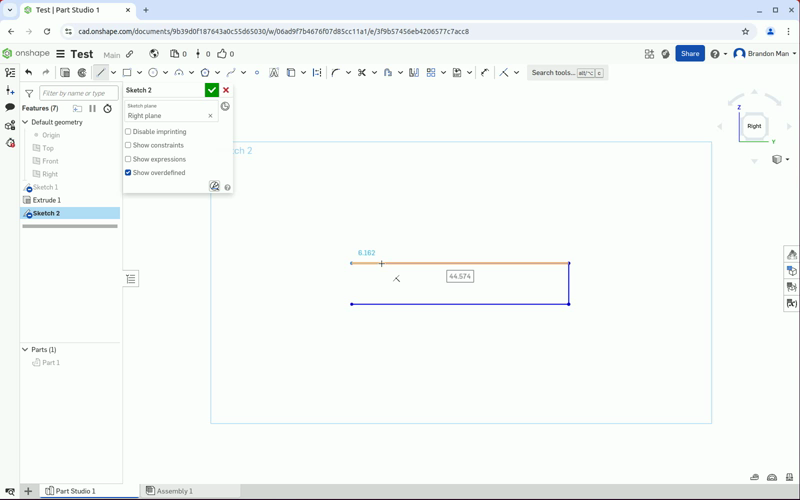
key_down(shift)
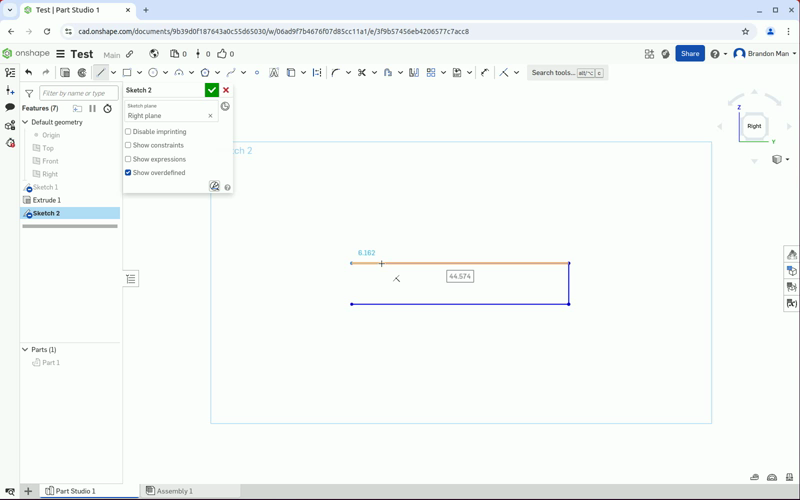
mouse_move(351, 304)
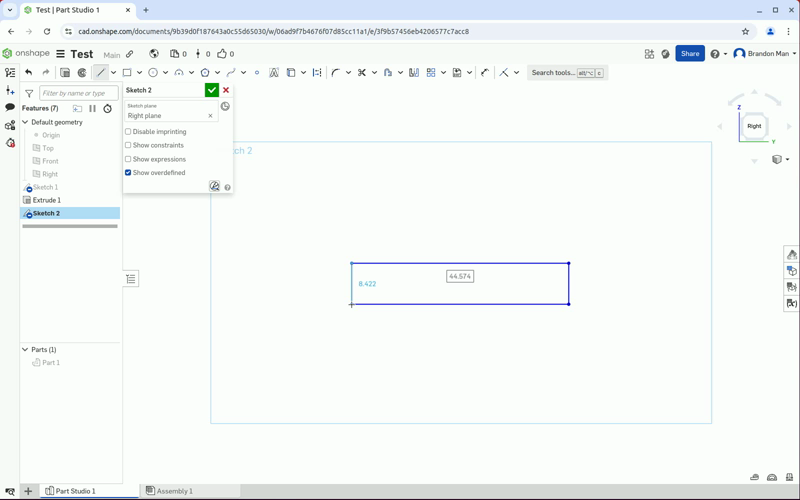
key_up(shift)
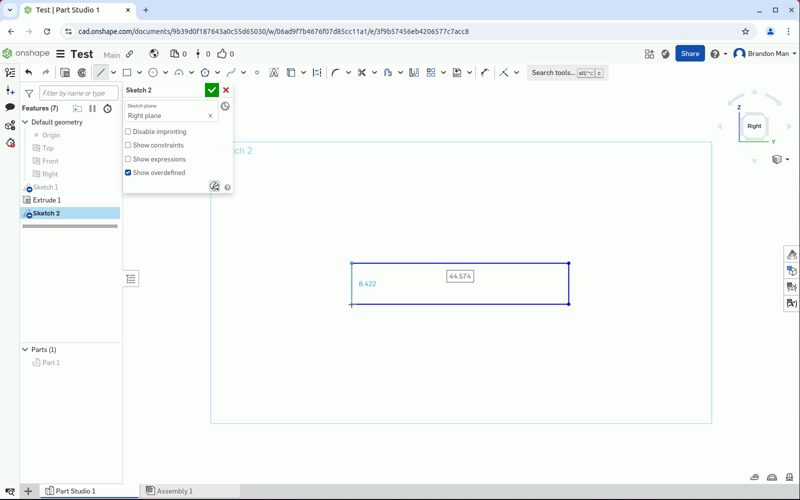
click(351, 304)
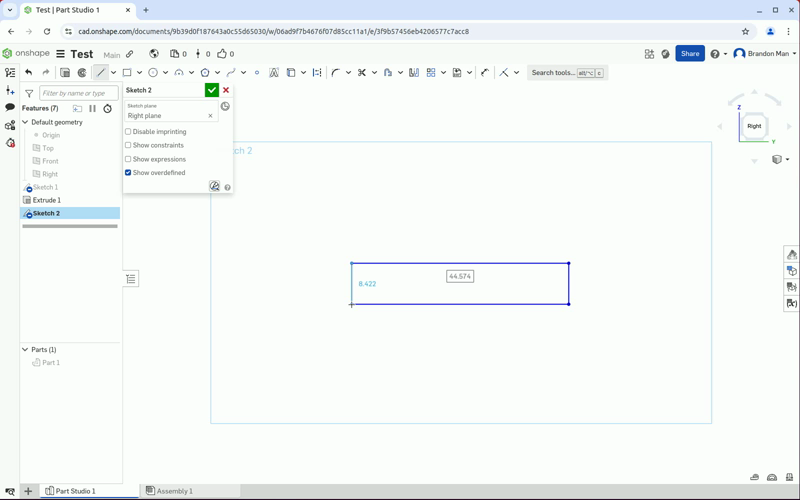
key(esc)
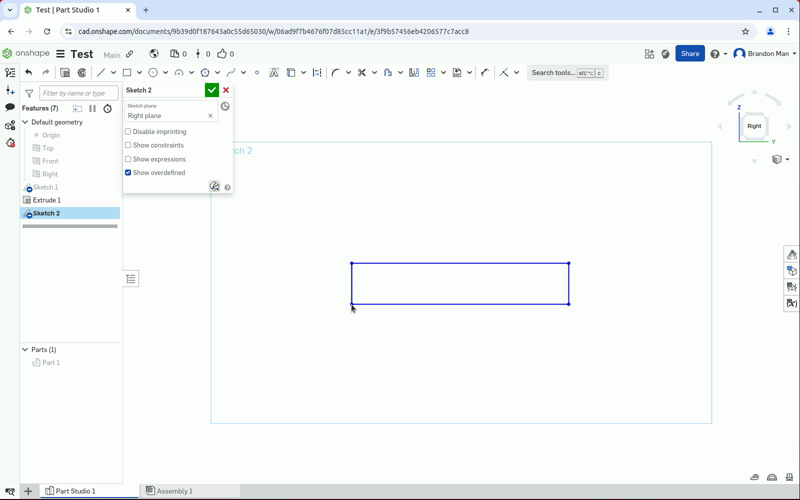
mouse_move(367, 292)
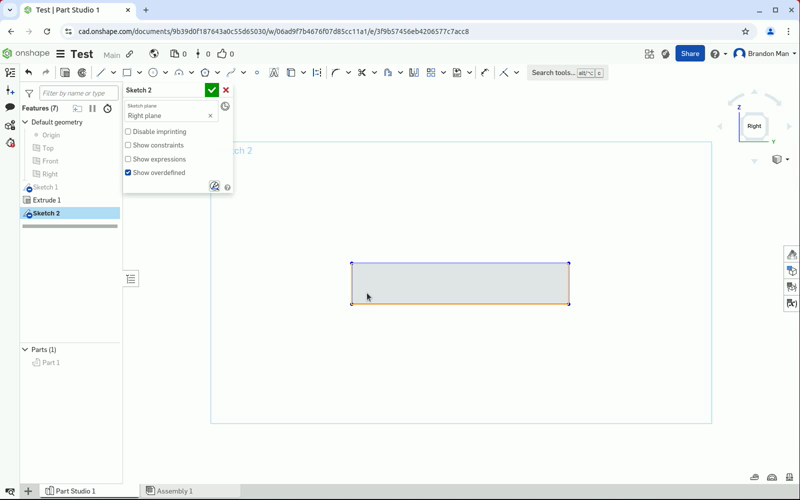
click(367, 292)
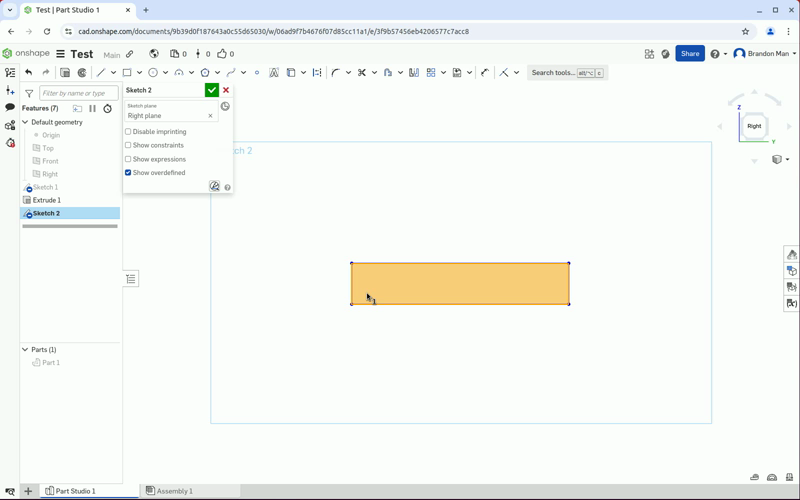
mouse_move(73, 352)
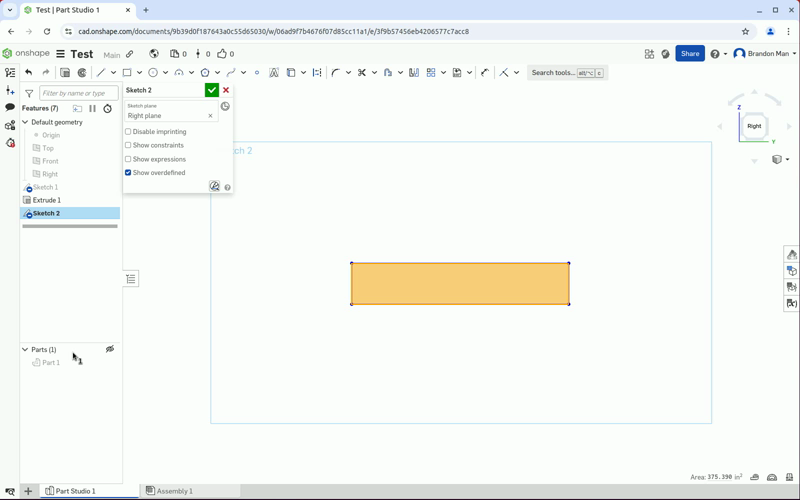
key(shift+y)
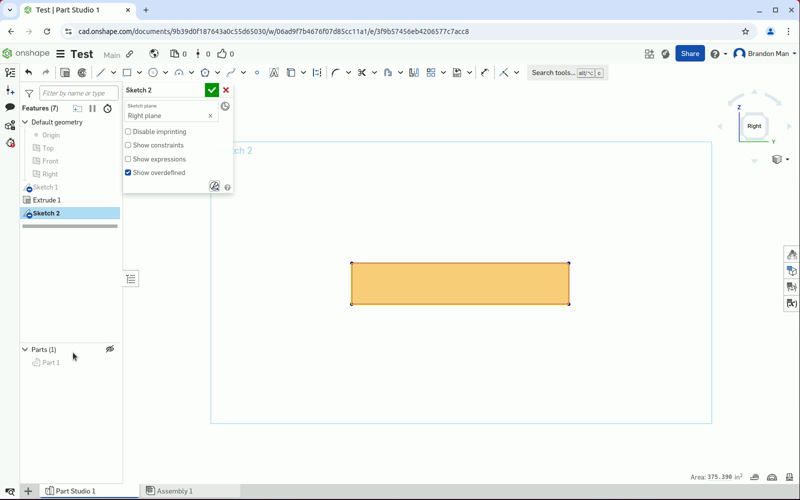
key(shift+e)
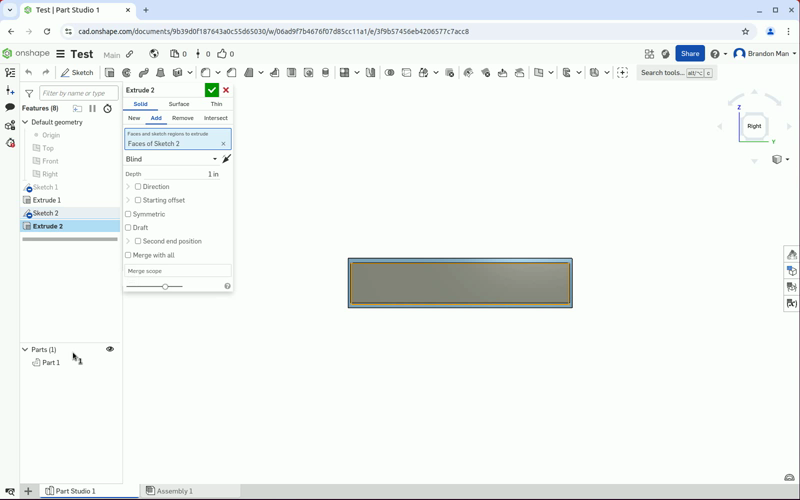
mouse_move(143, 106)
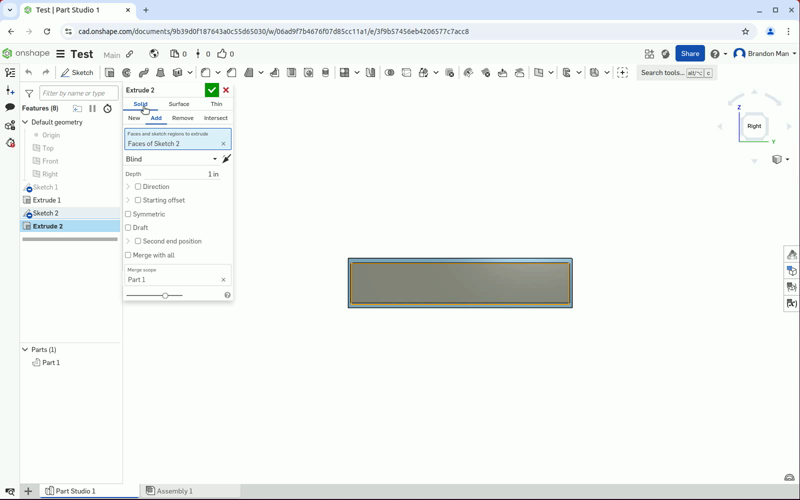
click(143, 106)
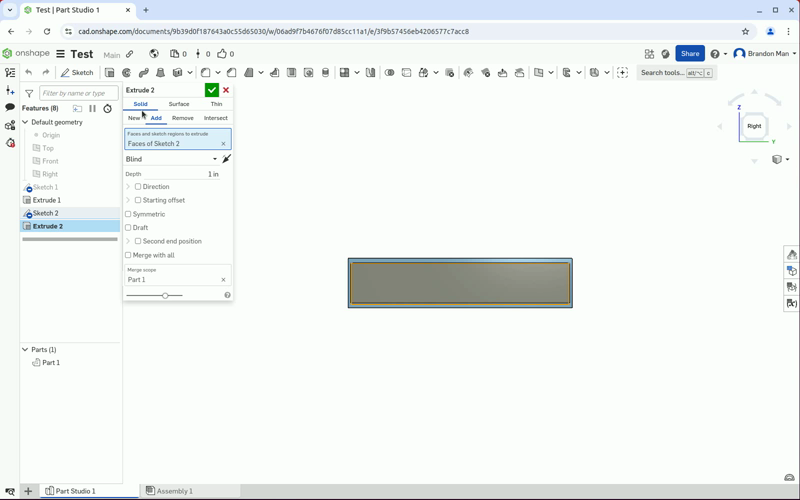
mouse_move(137, 120)
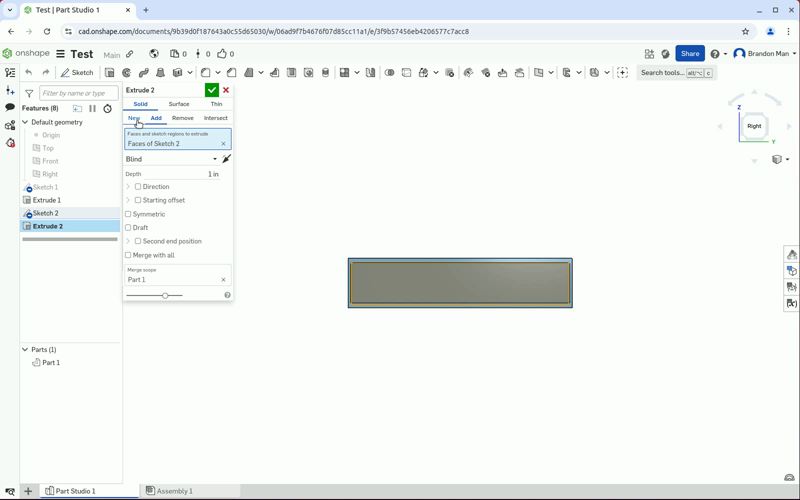
click(137, 120)
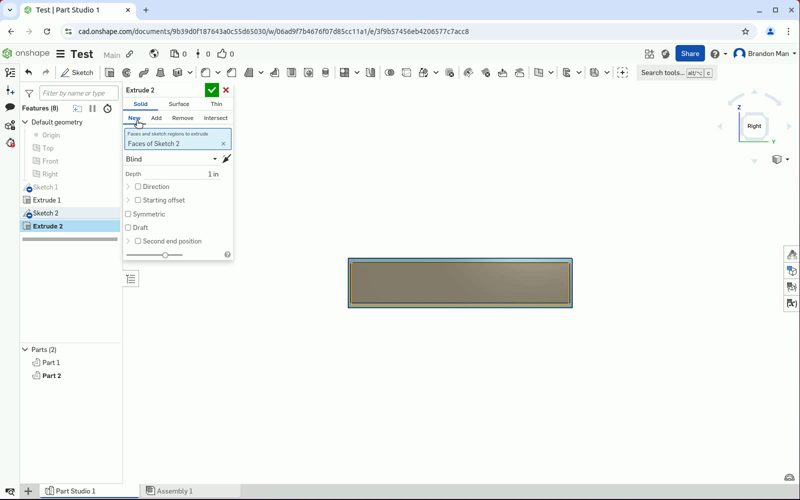
key(tab, 4)
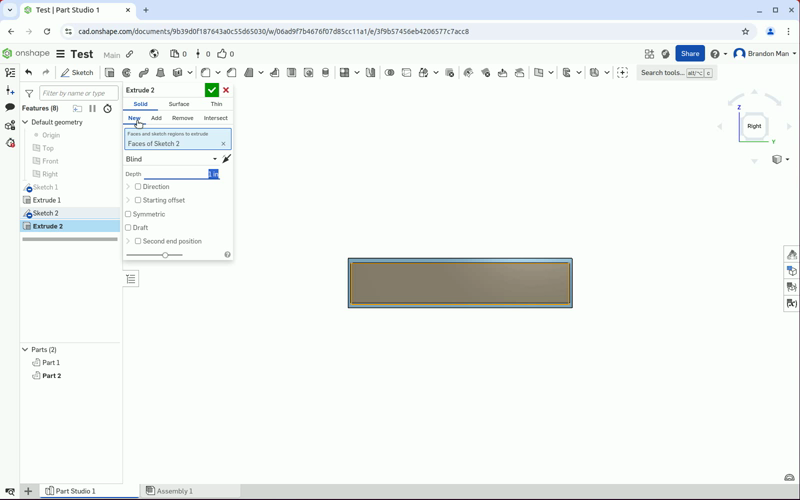
text(15.406)
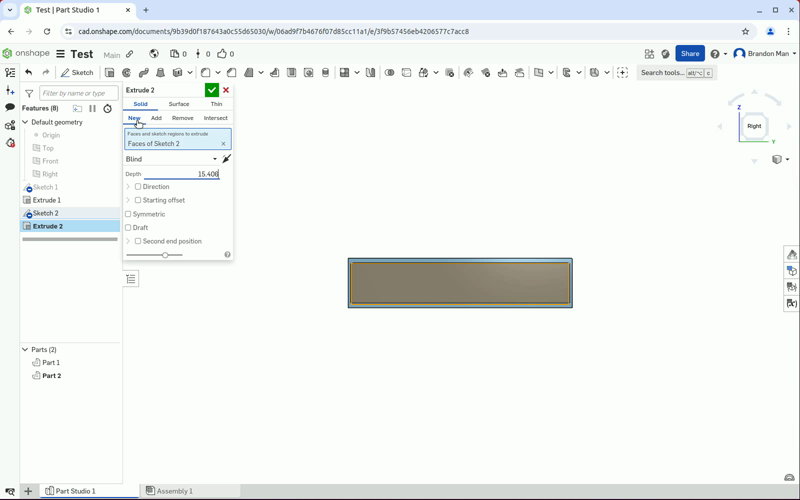
key(tab, 3)
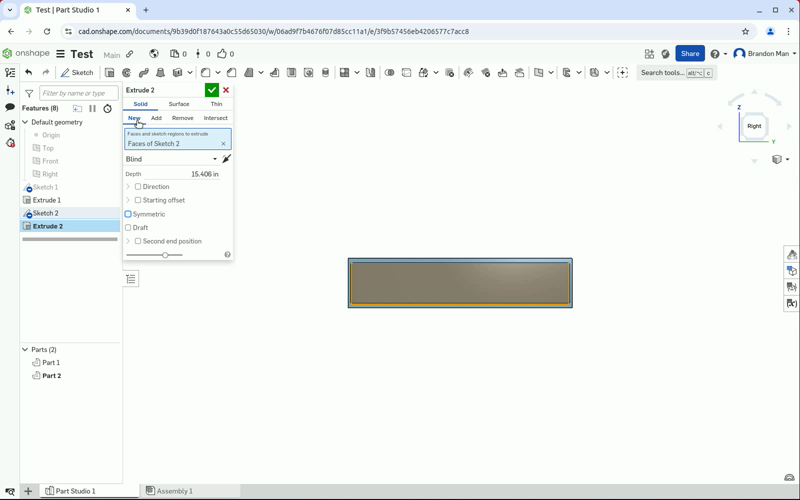
key(space)
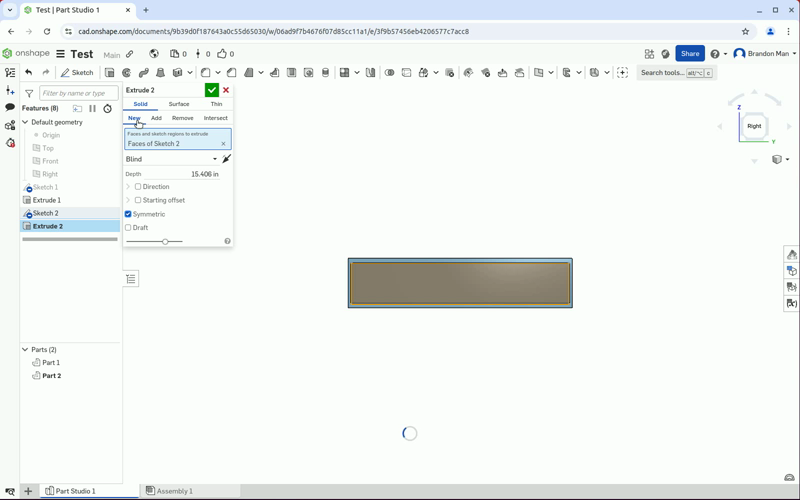
key(enter)
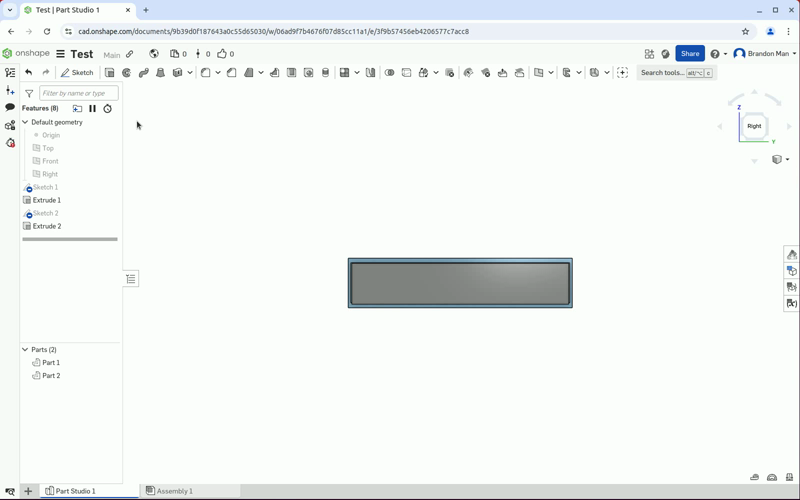
key(shift+h)
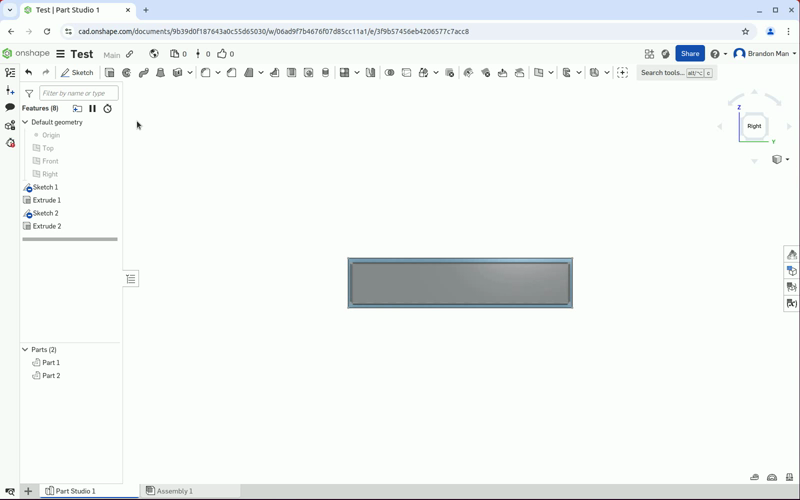
key(shift+h)
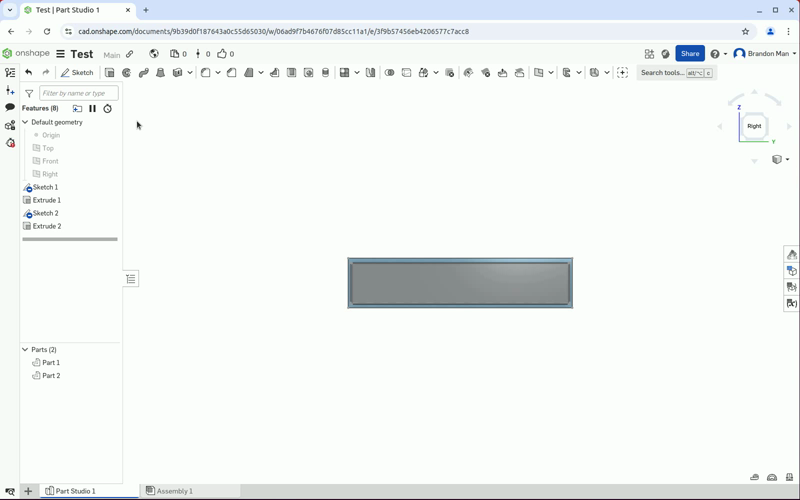
key(shift+7)
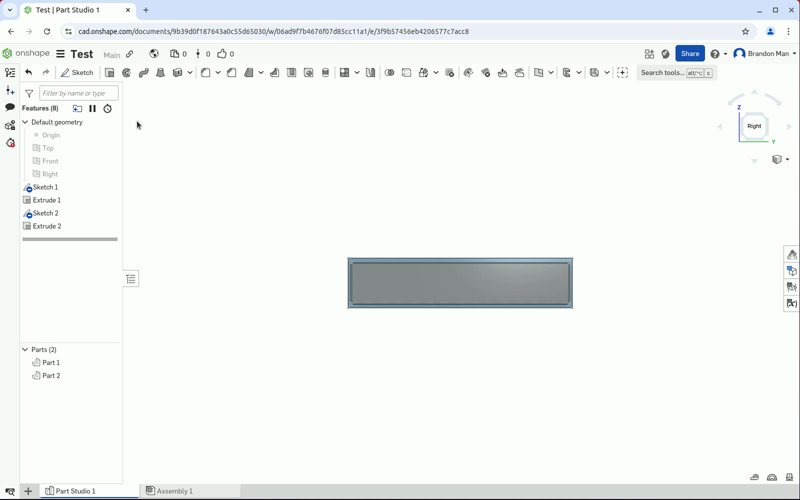
key(right, 2)
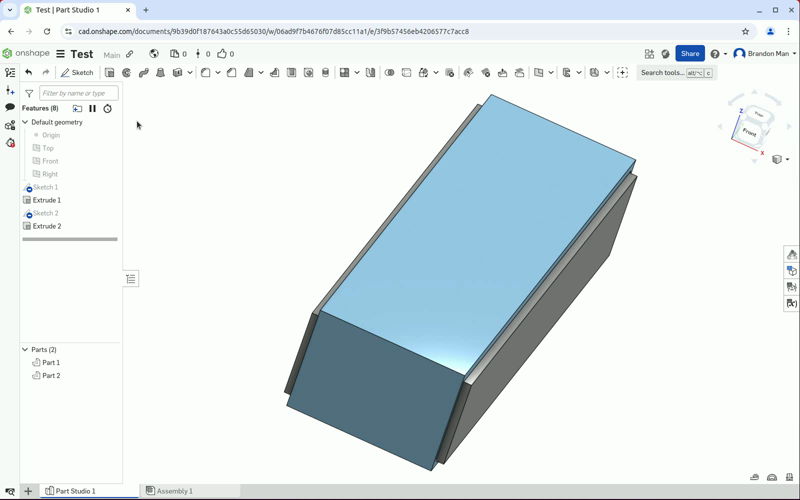
key(down, 2)
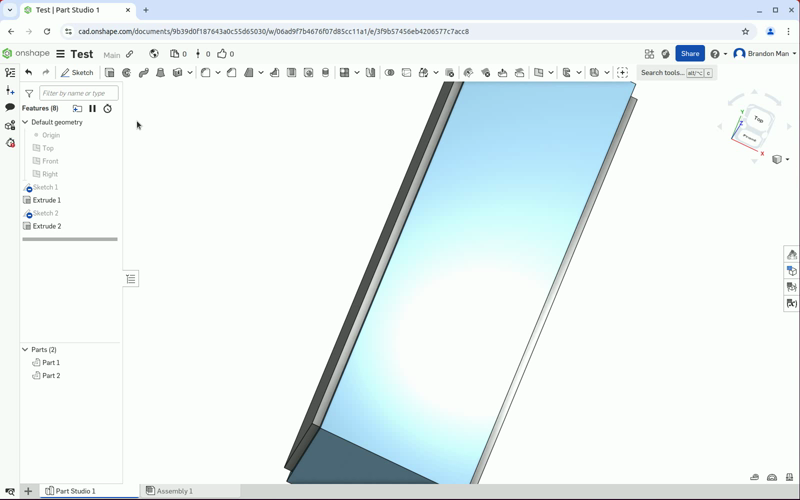
key(up, 2)
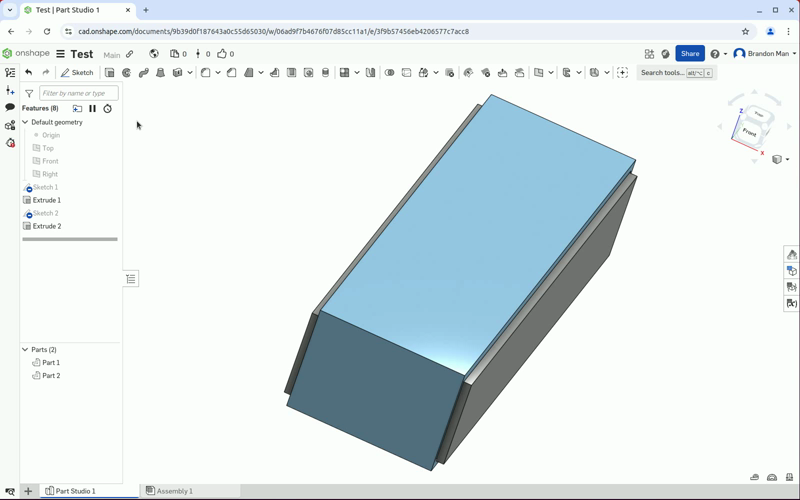
key(left, 2)
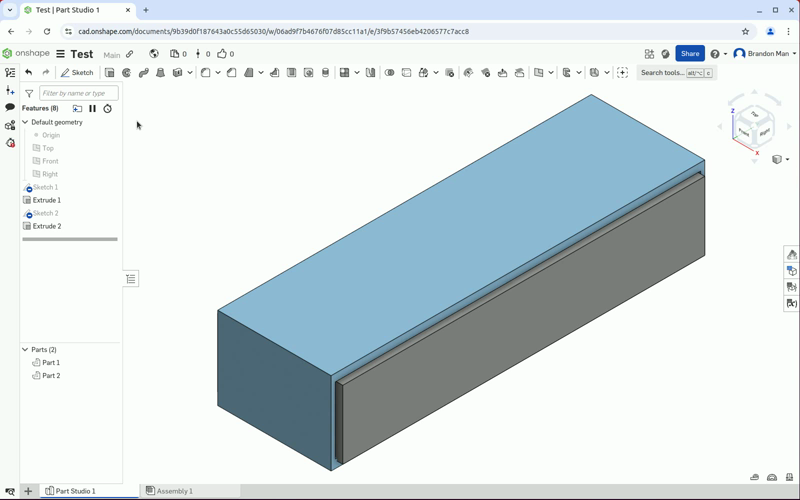
mouse_move(73, 189)
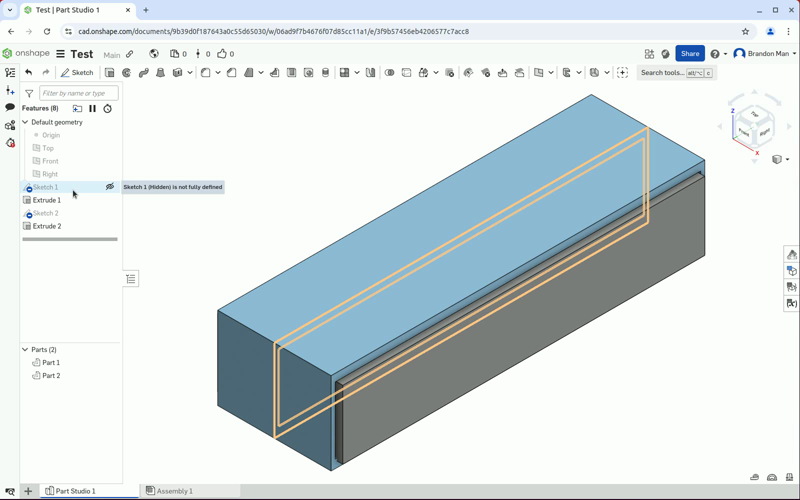
click(73, 189)